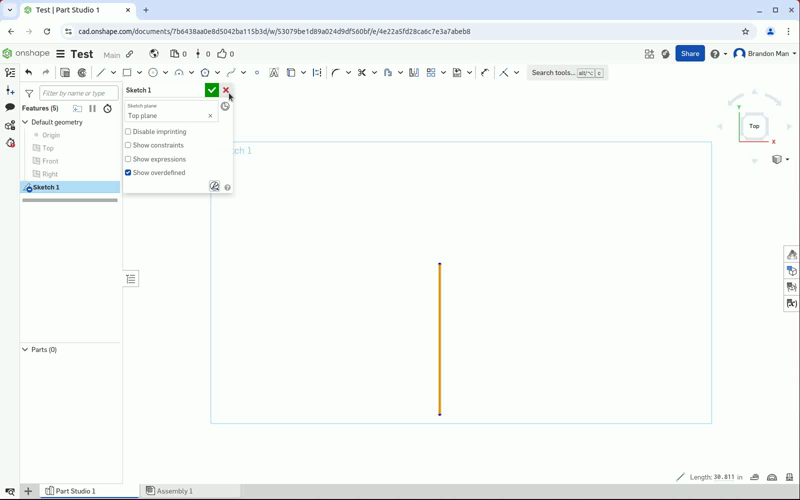
key(shift+h)
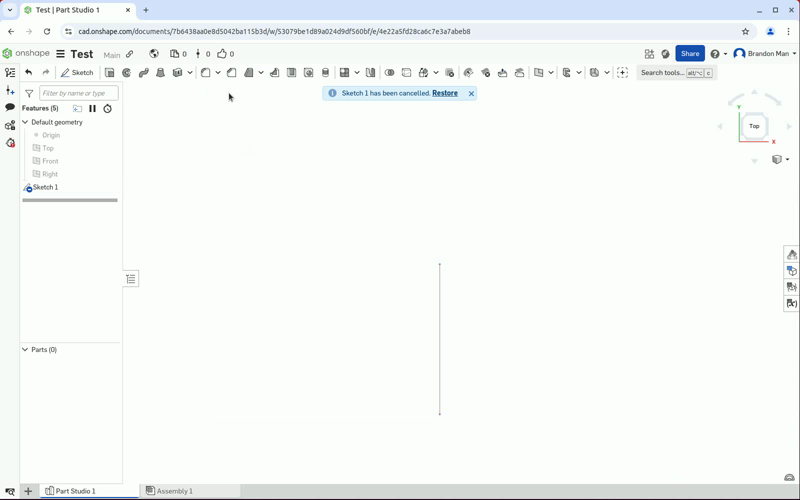
key(shift+s)
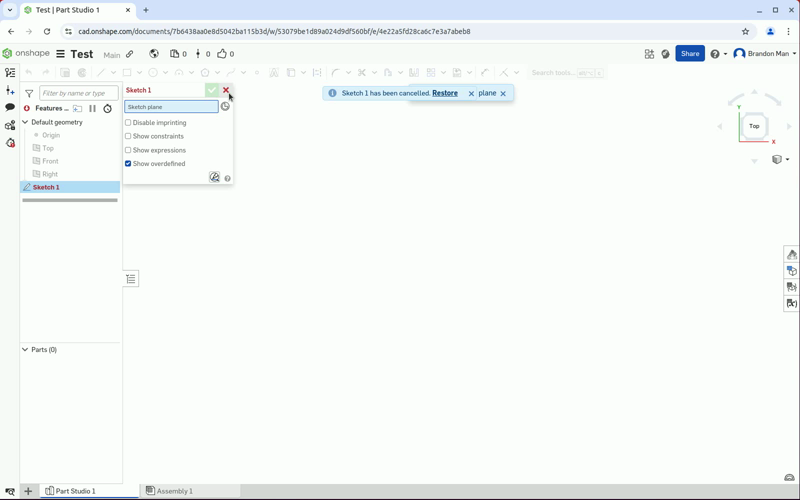
mouse_move(73, 150)
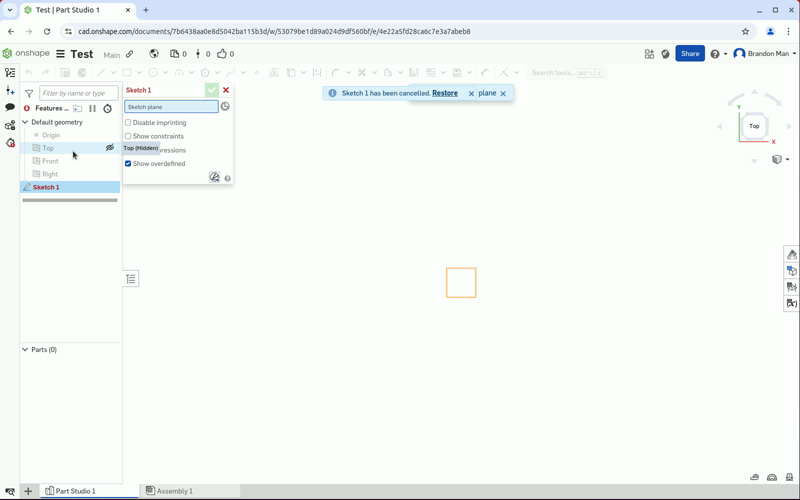
click(73, 150)
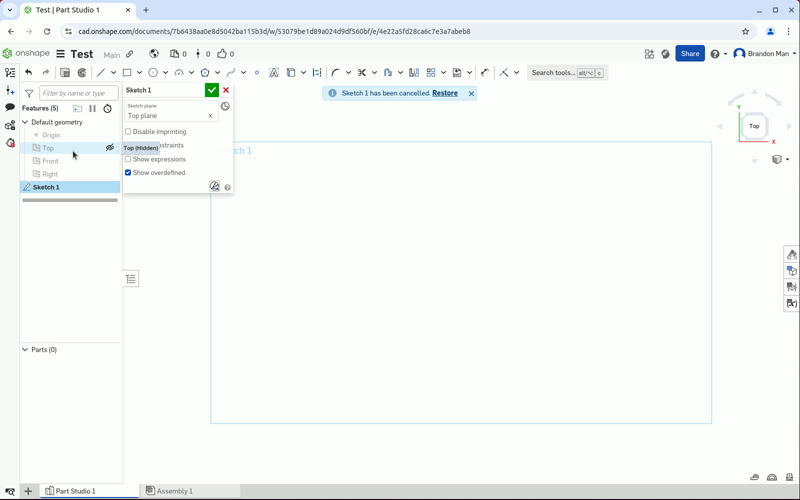
mouse_move(73, 352)
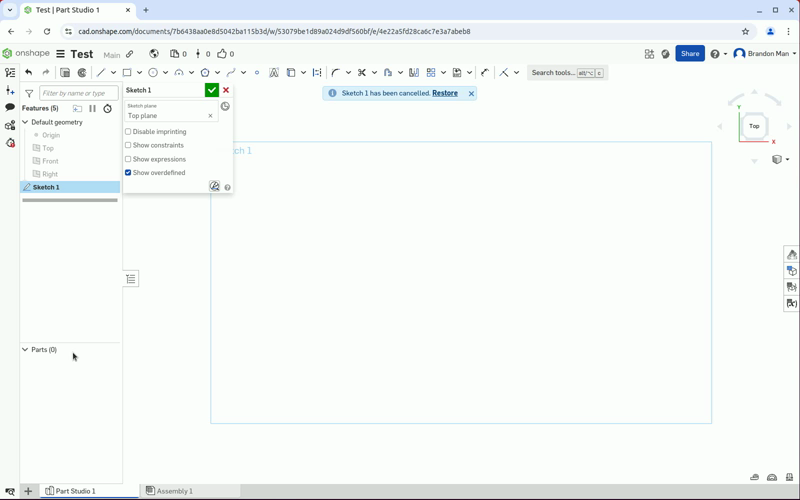
key(y)
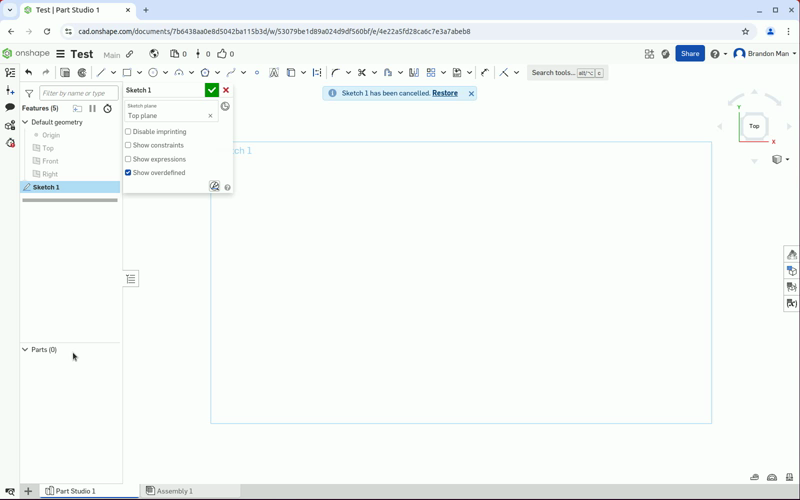
key(l)
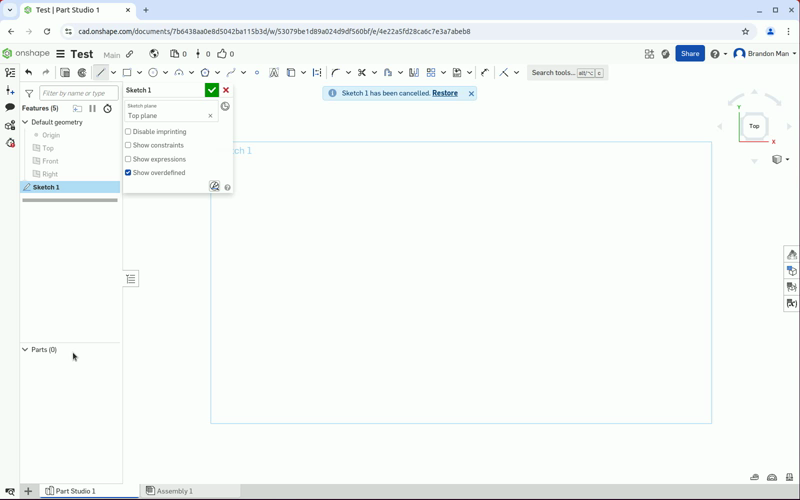
key_down(shift)
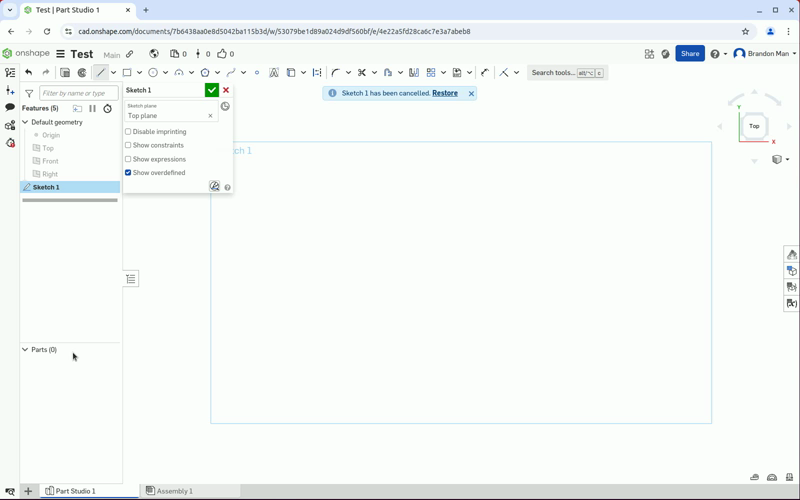
mouse_move(382, 355)
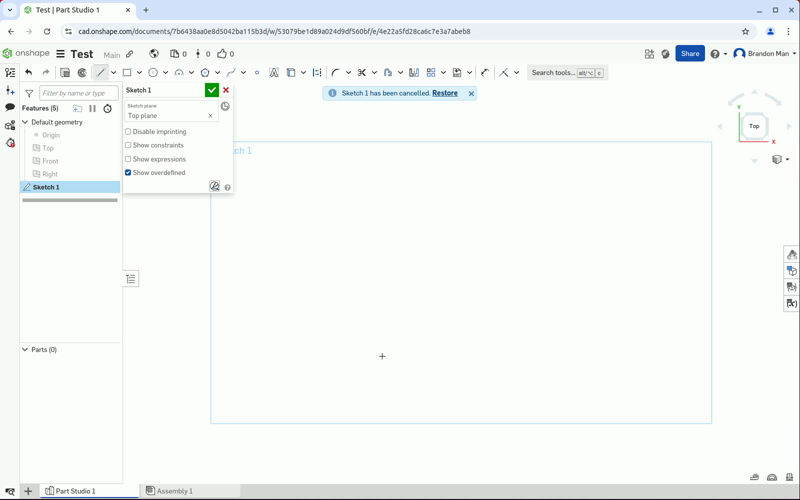
click(382, 355)
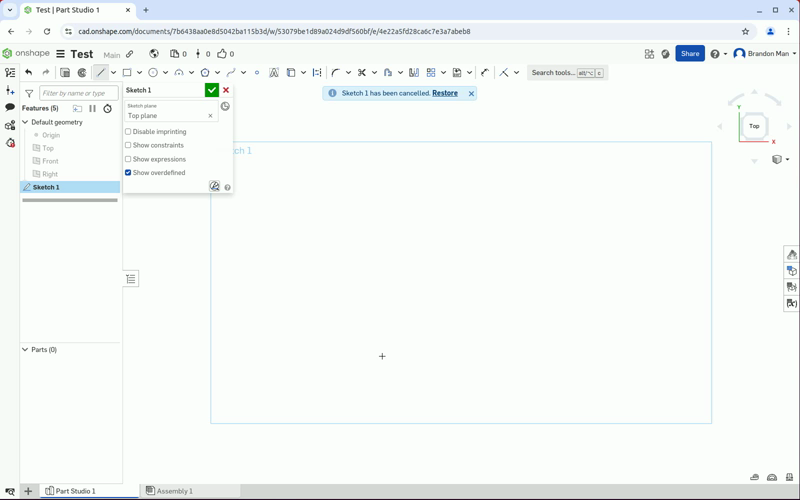
key_up(shift)
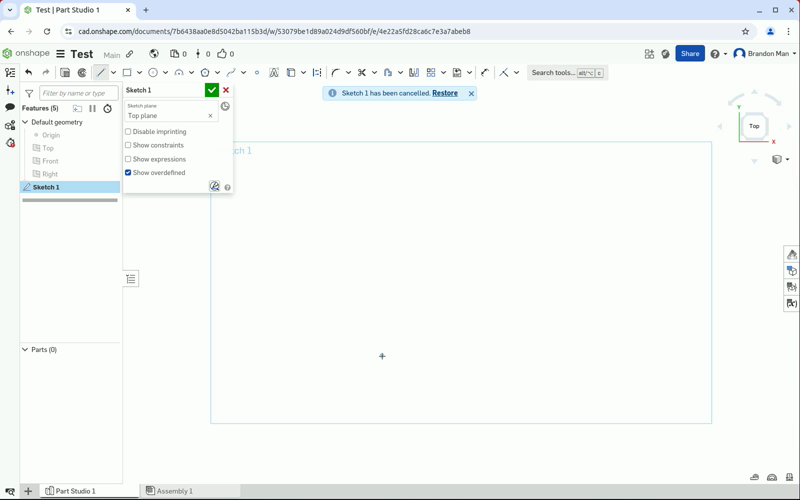
key_down(shift)
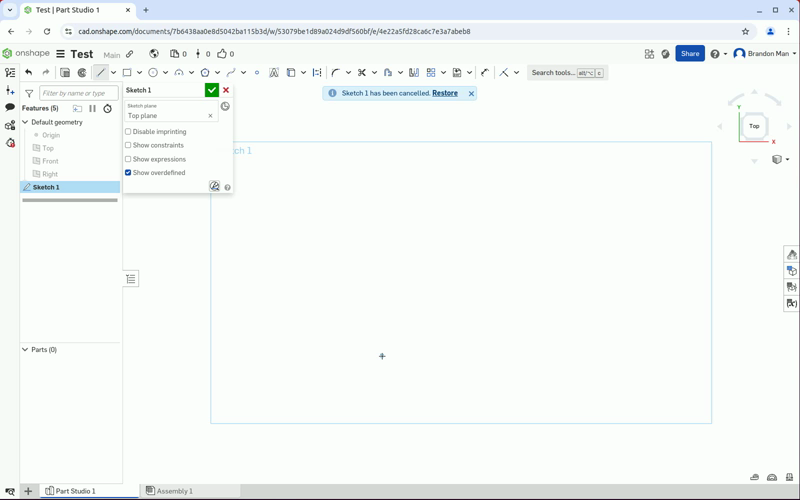
mouse_move(572, 355)
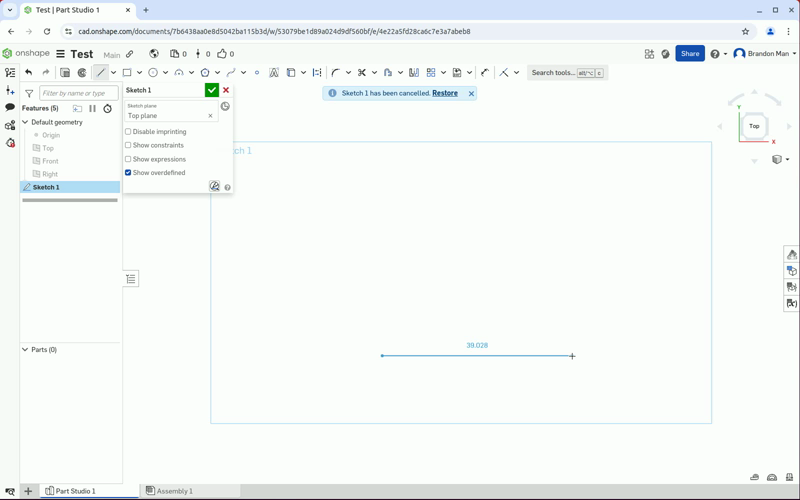
click(572, 355)
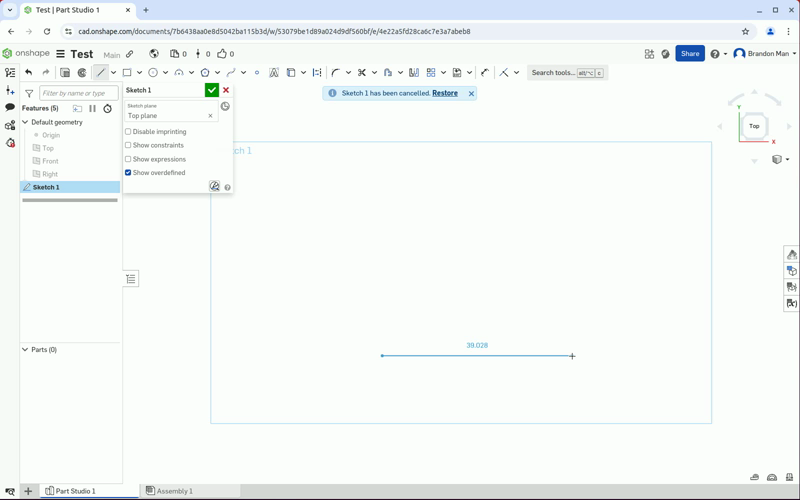
key_up(shift)
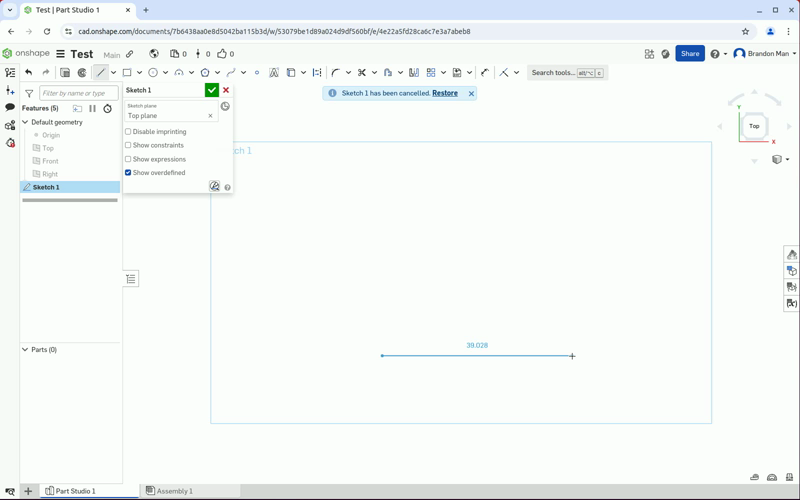
key_down(shift)
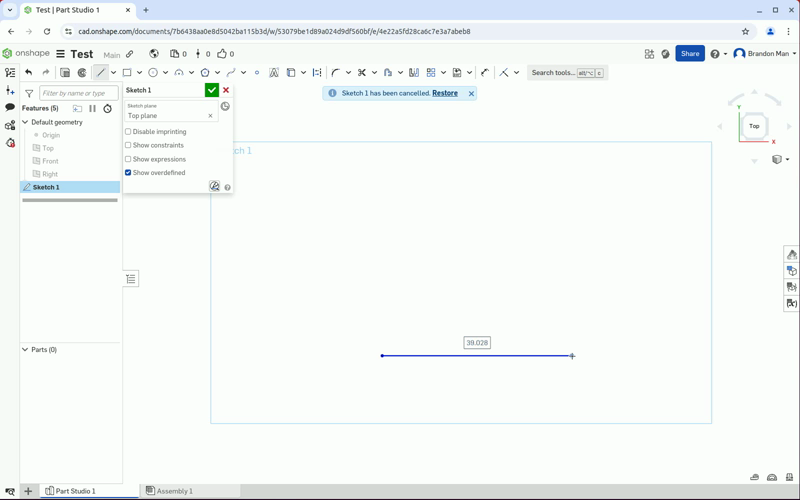
mouse_move(572, 255)
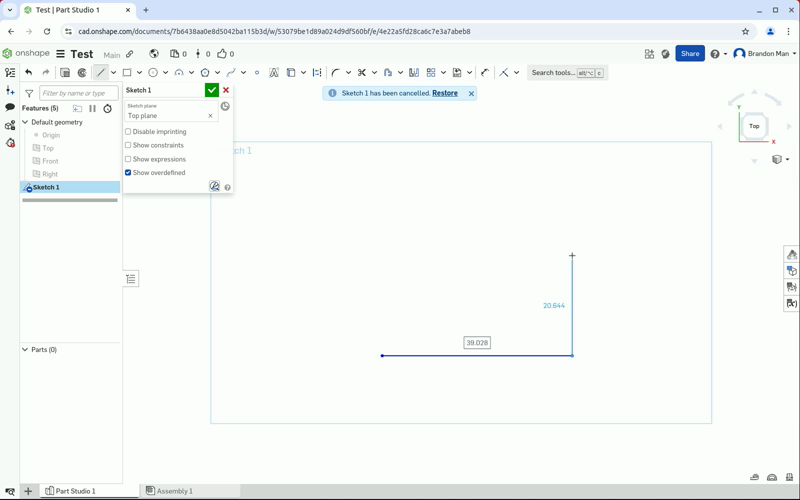
click(572, 255)
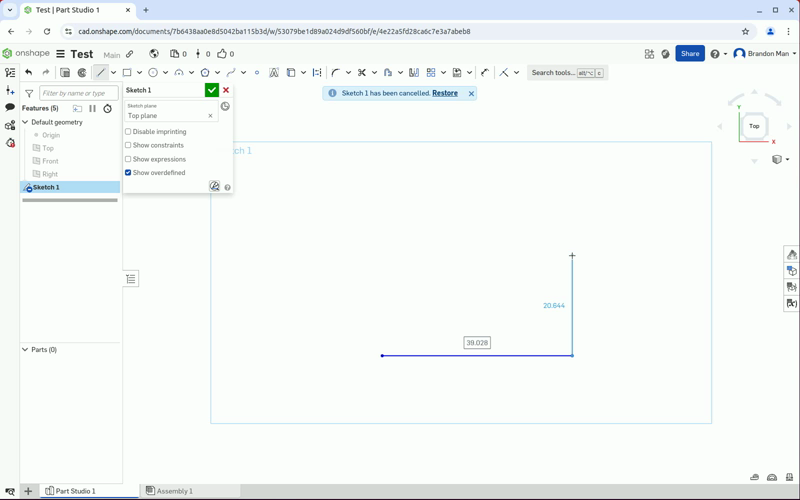
key_up(shift)
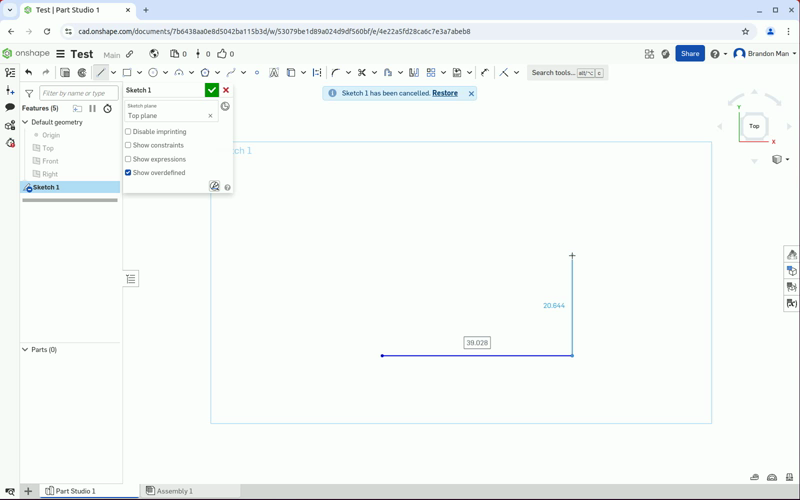
key_down(shift)
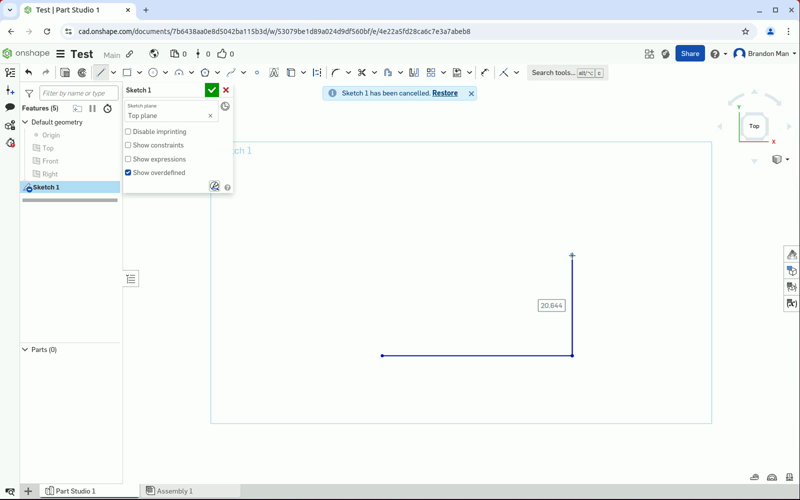
mouse_move(382, 255)
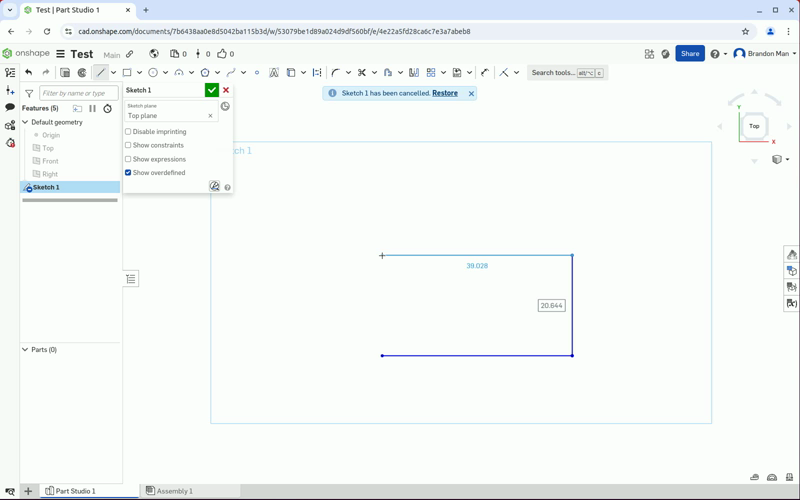
click(382, 255)
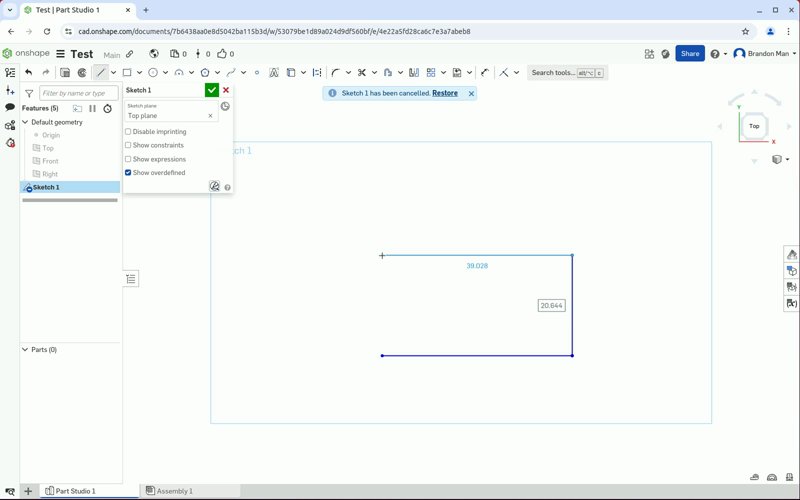
key_up(shift)
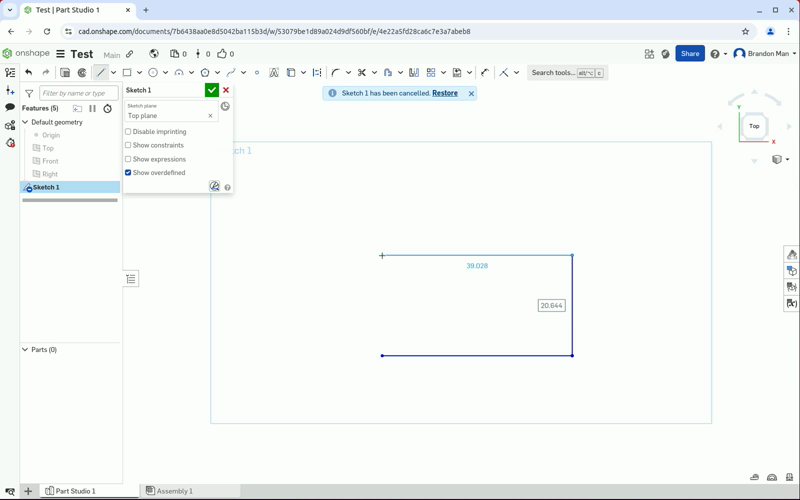
key_down(shift)
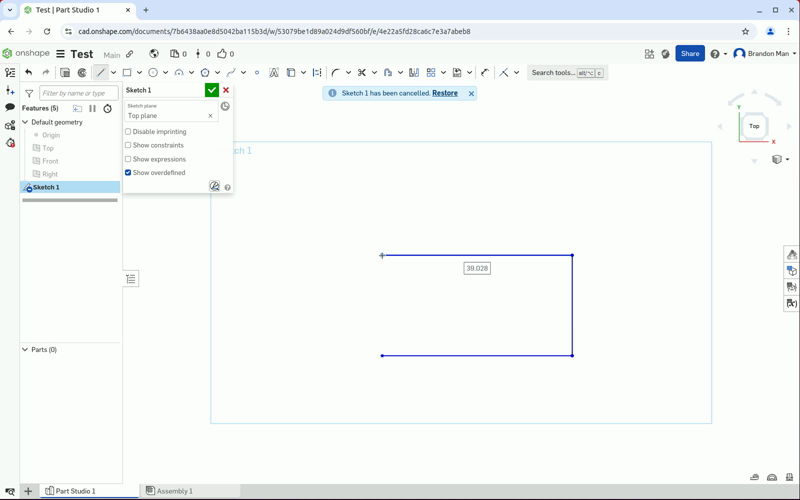
mouse_move(382, 355)
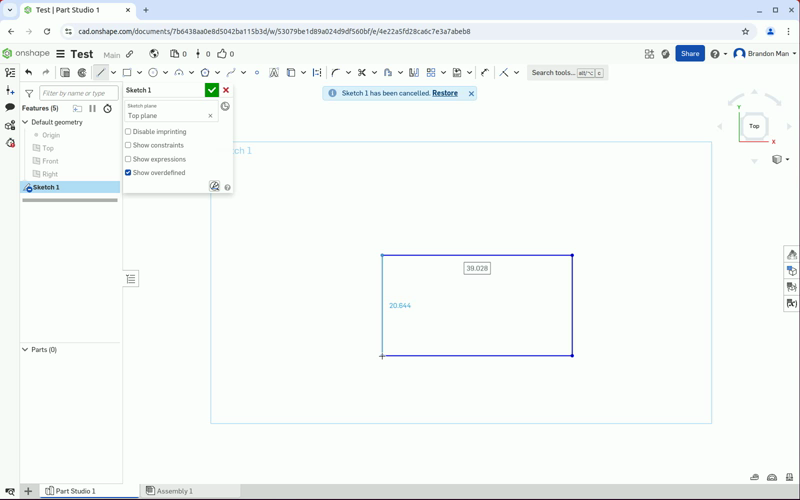
key_up(shift)
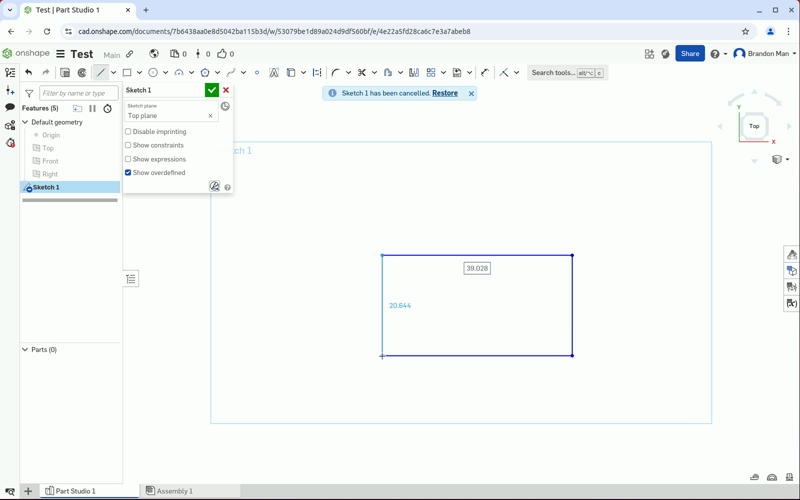
click(382, 355)
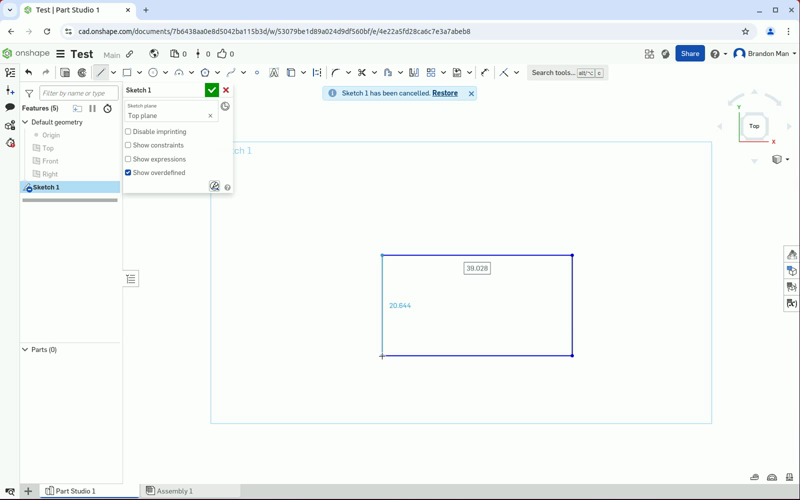
key(esc)
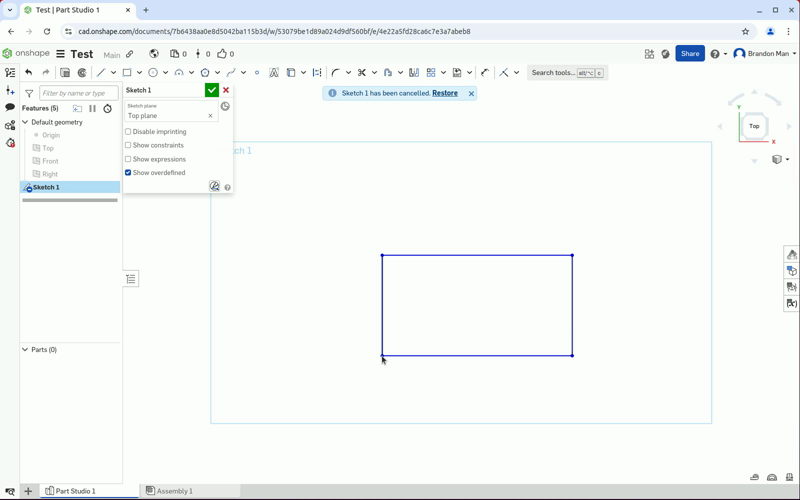
mouse_move(495, 340)
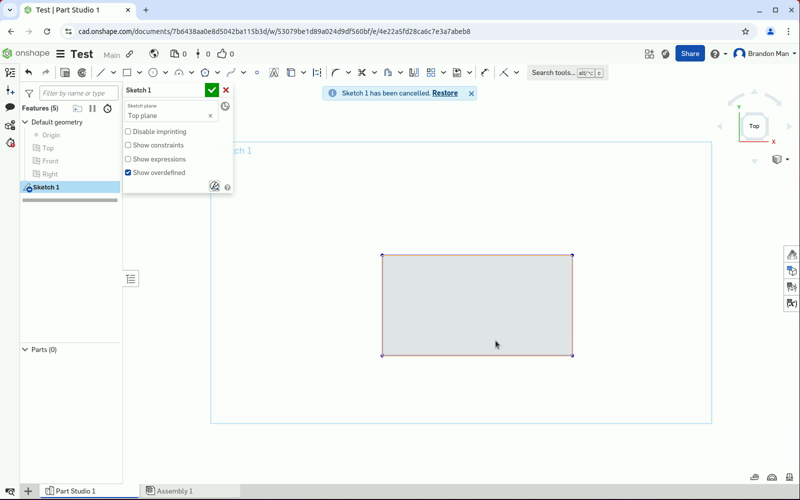
click(495, 340)
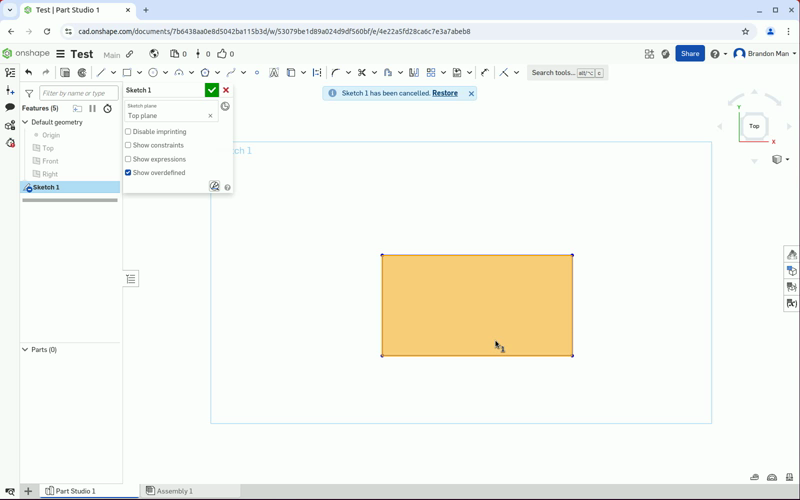
mouse_move(73, 352)
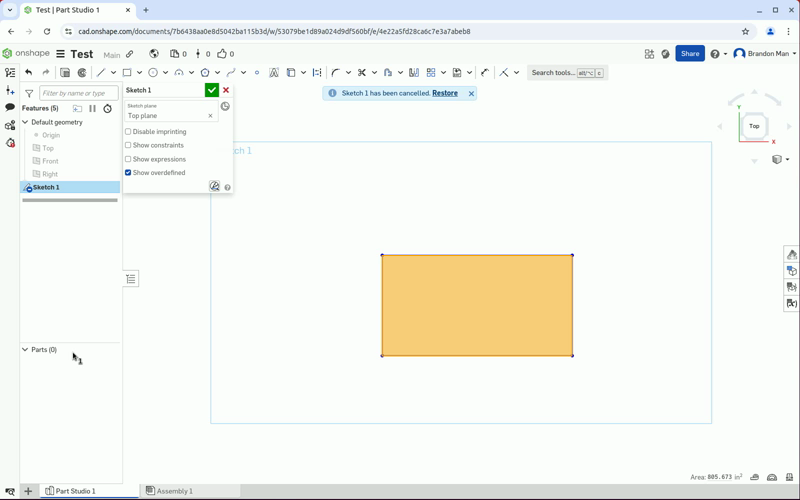
key(shift+y)
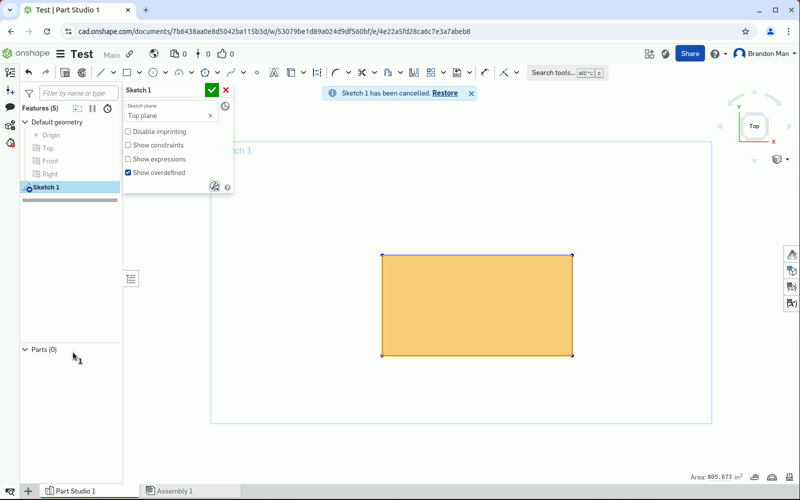
key(shift+e)
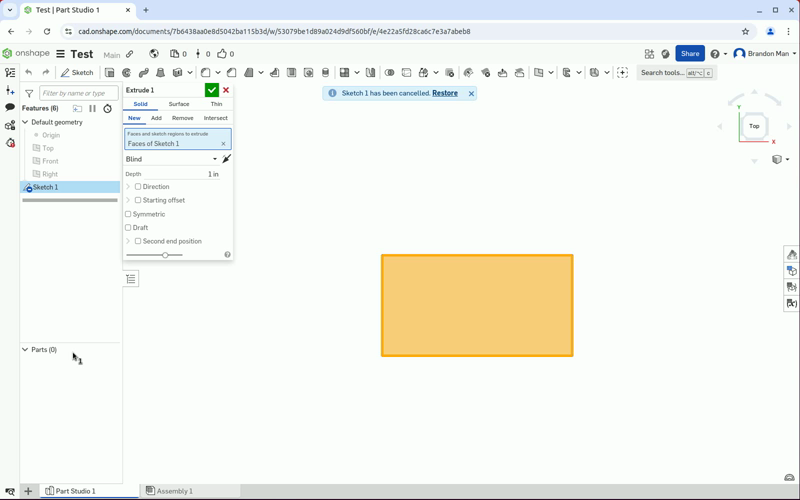
mouse_move(143, 106)
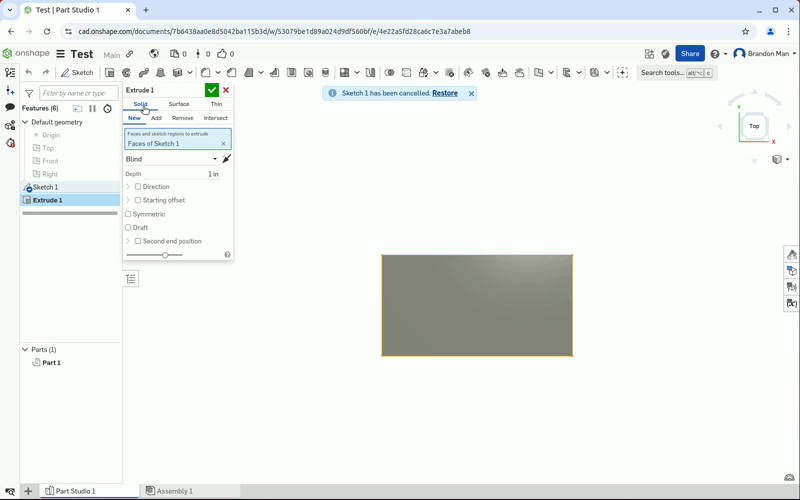
click(143, 106)
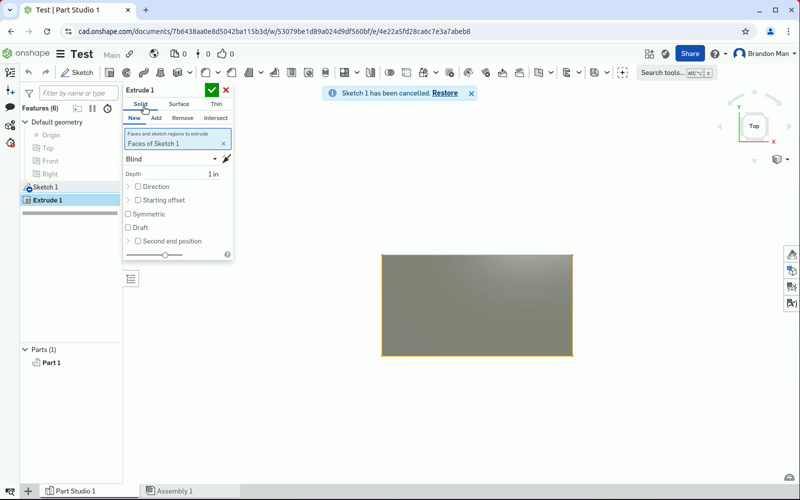
mouse_move(137, 120)
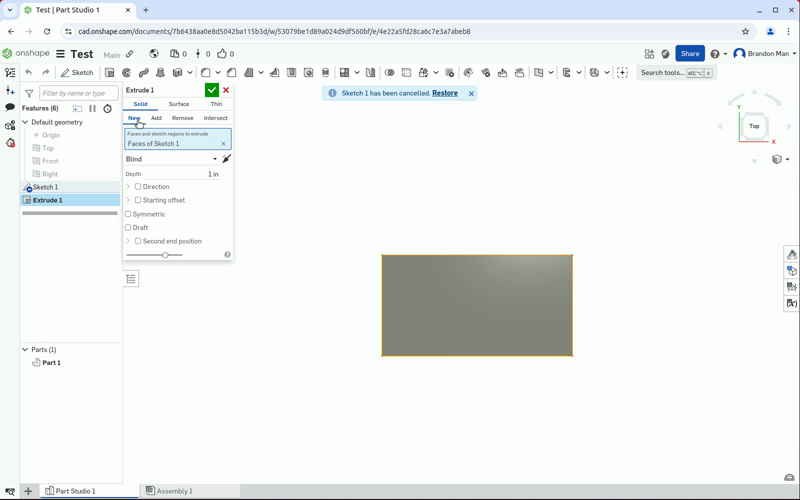
click(137, 120)
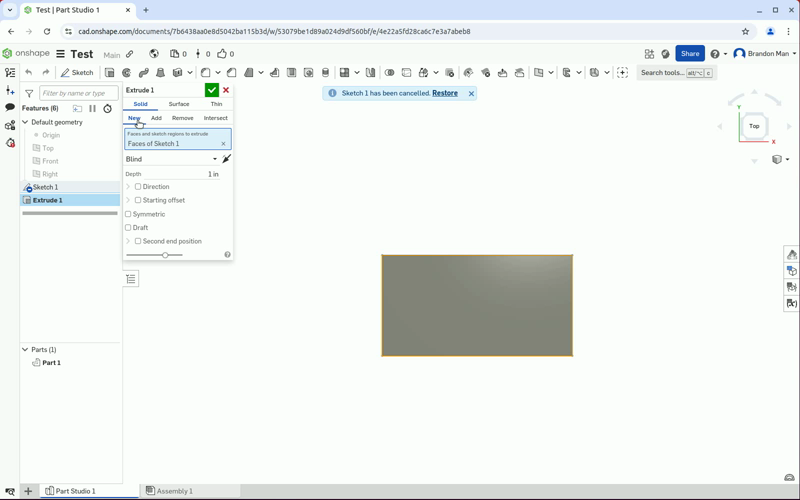
key(tab, 4)
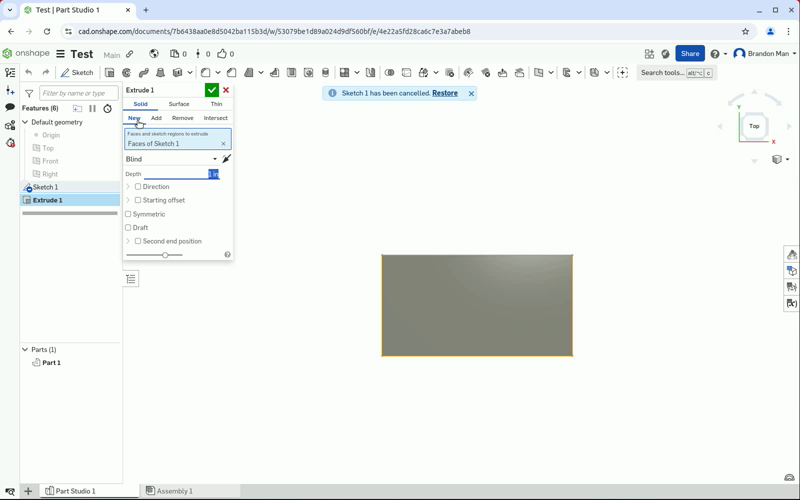
text(10.591)
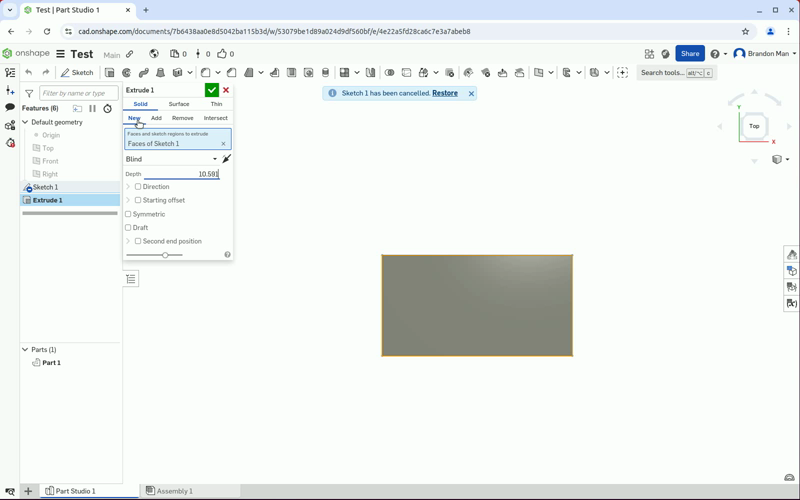
key(enter)
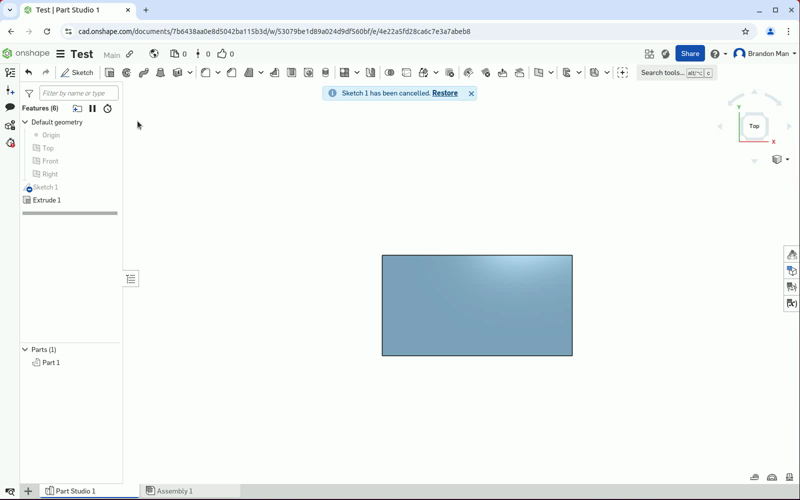
key(shift+h)
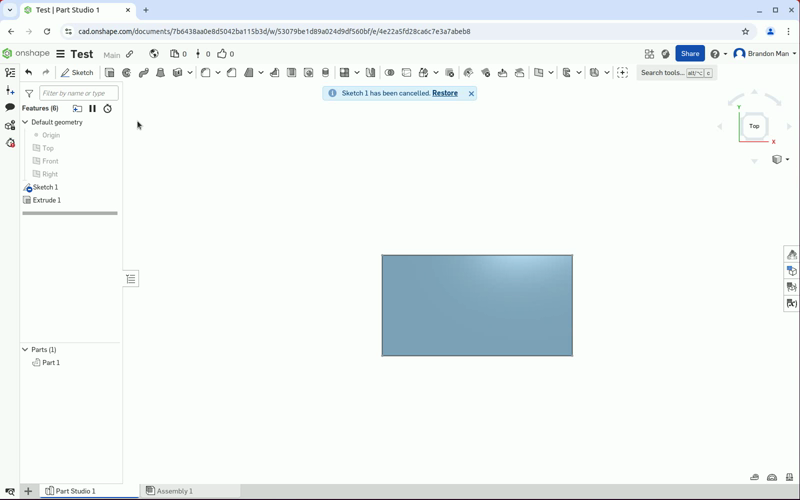
key(shift+h)
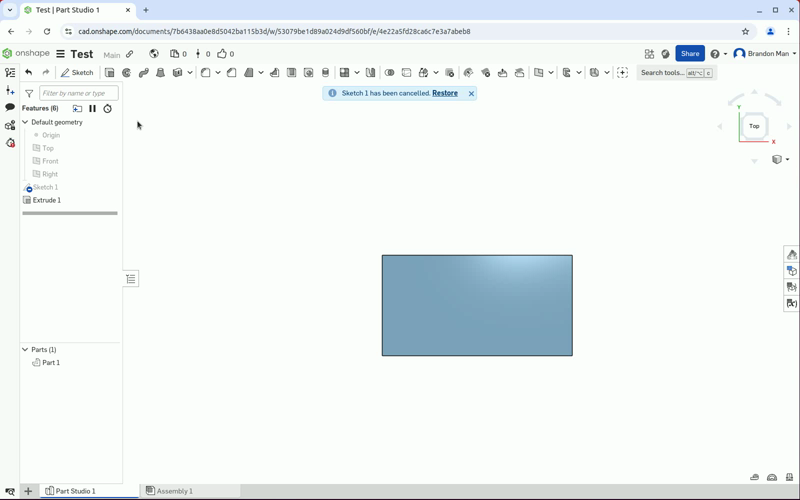
mouse_move(73, 189)
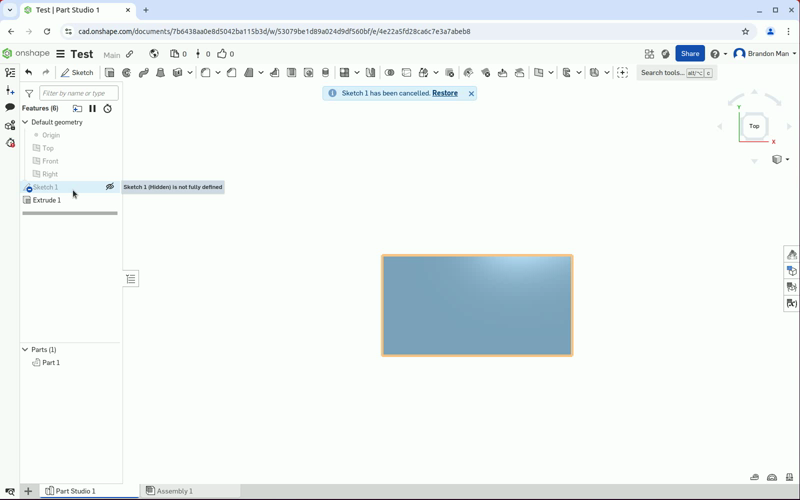
click(73, 189)
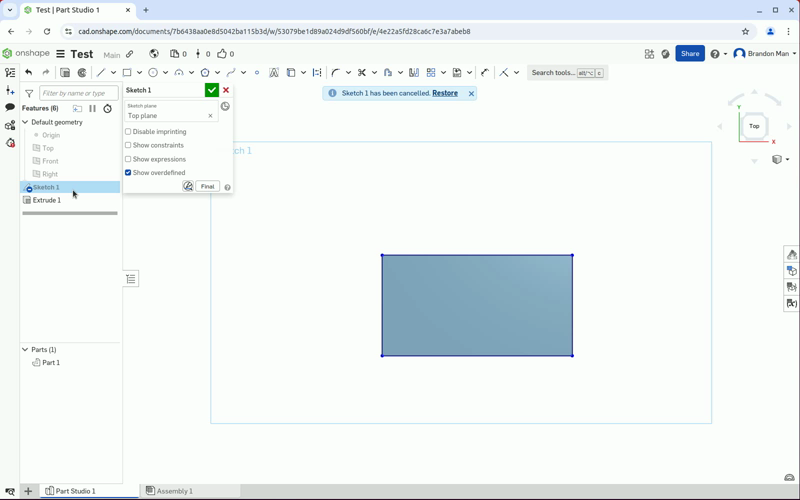
mouse_move(229, 92)
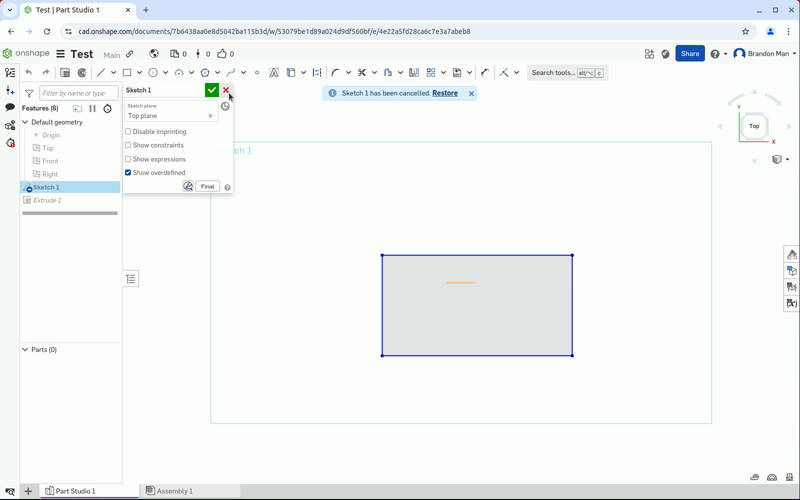
click(229, 92)
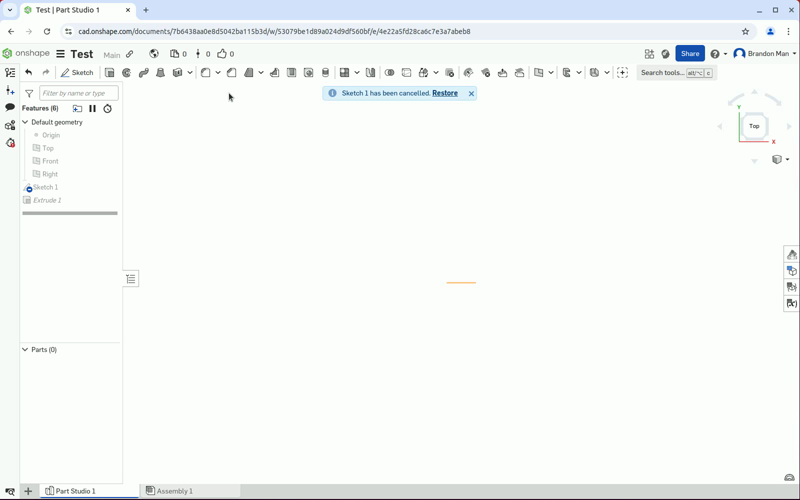
mouse_move(541, 75)
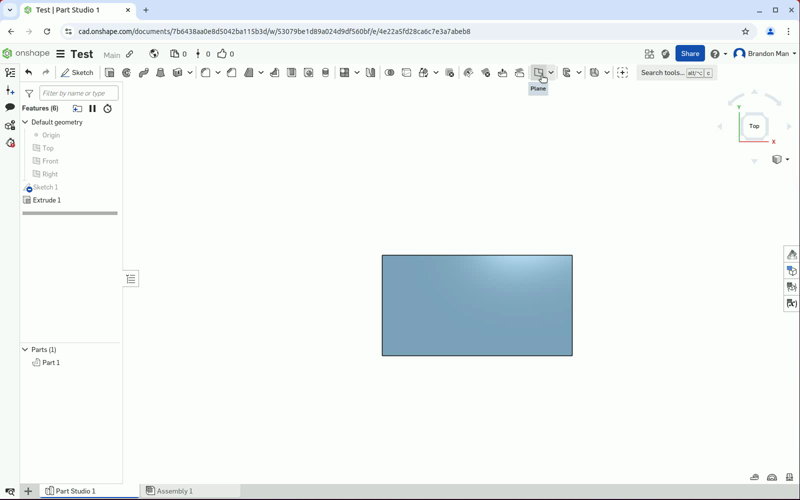
click(541, 75)
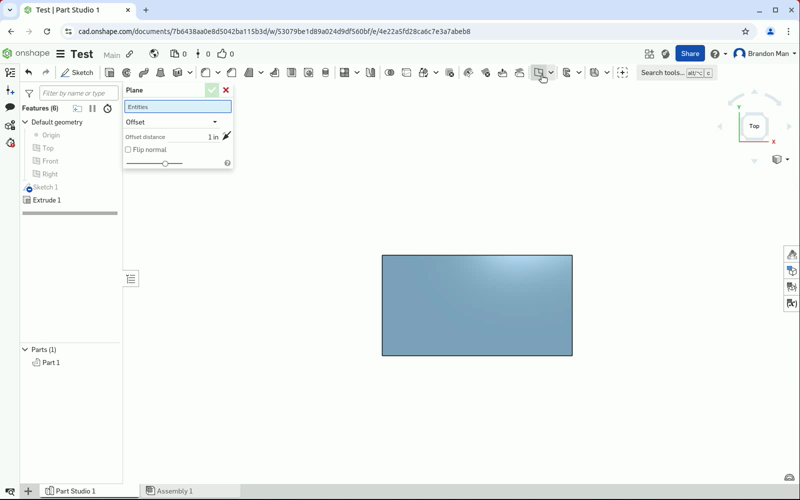
mouse_move(73, 150)
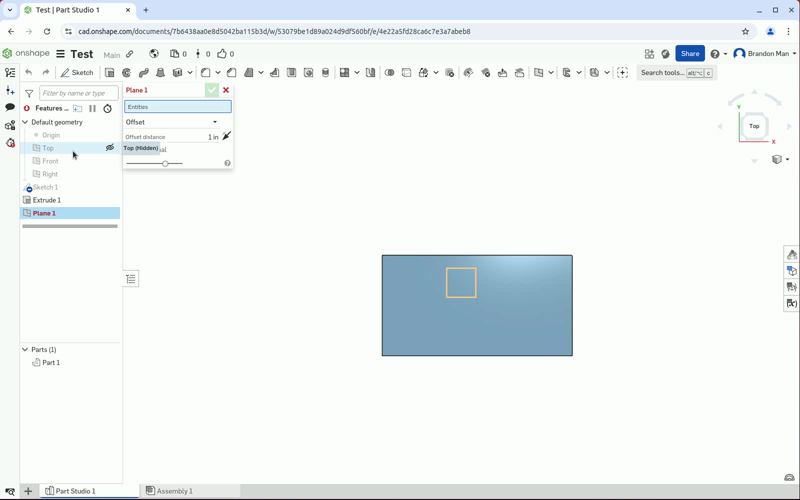
click(73, 150)
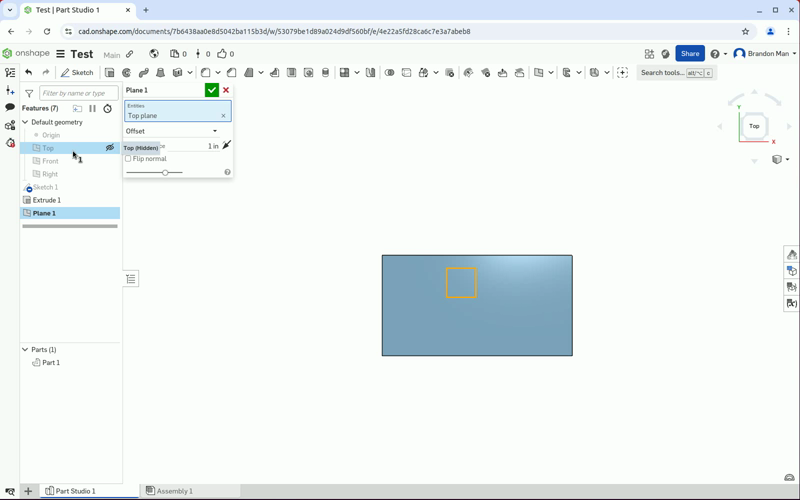
key(tab, 2)
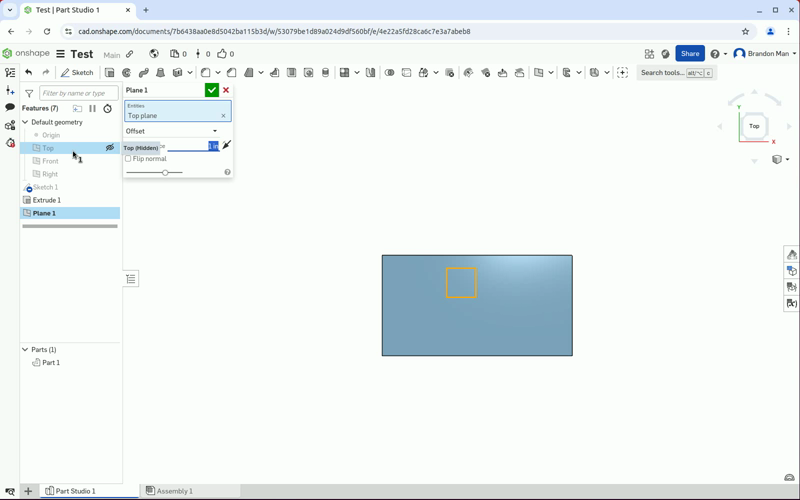
text(10.599)
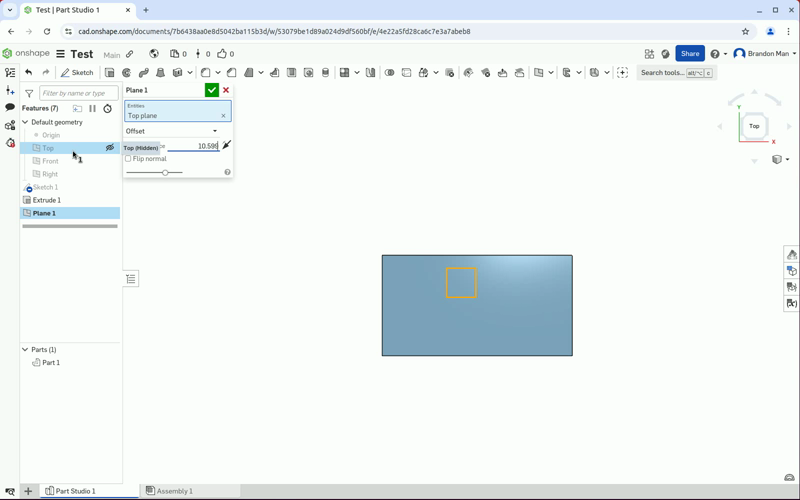
key(enter, 2)
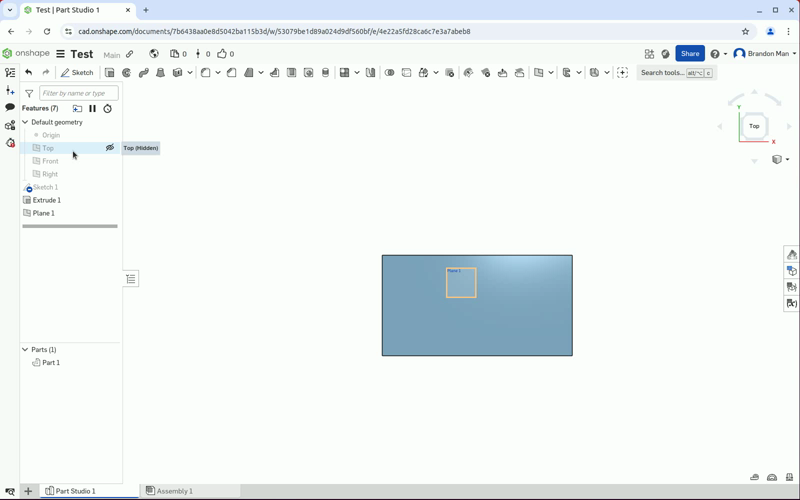
key(shift+s)
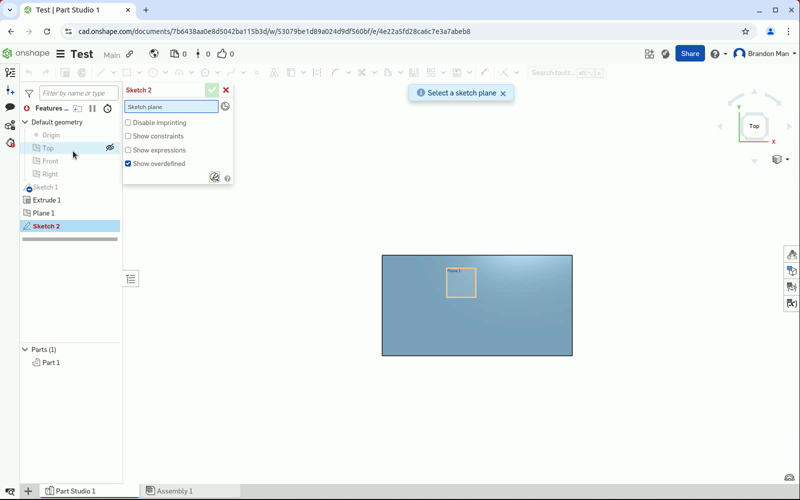
mouse_move(73, 215)
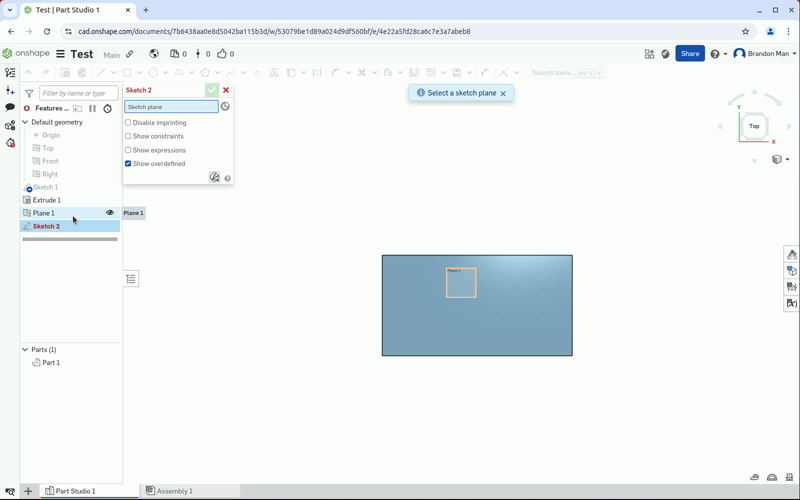
click(73, 215)
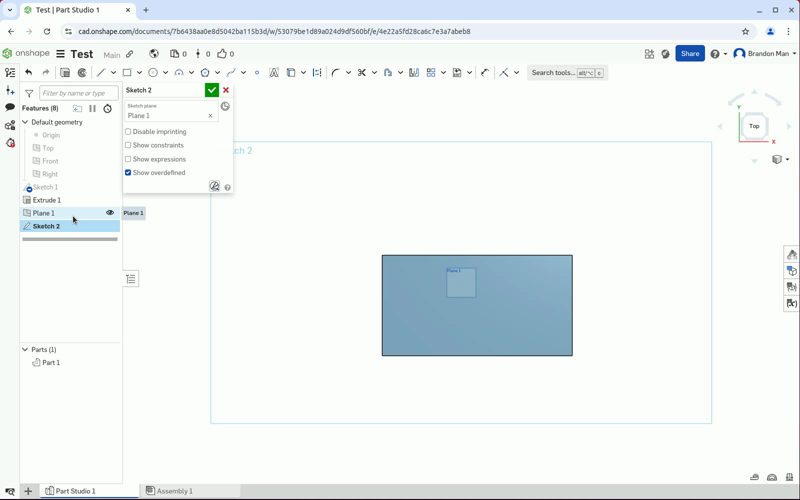
mouse_move(73, 352)
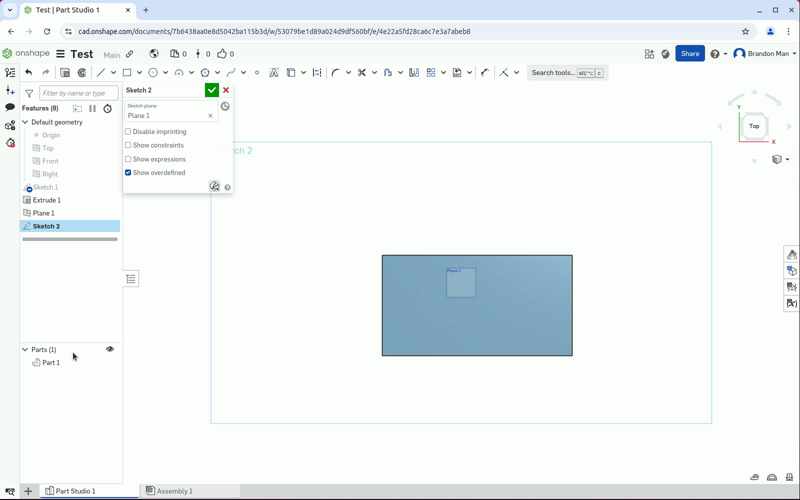
key(y)
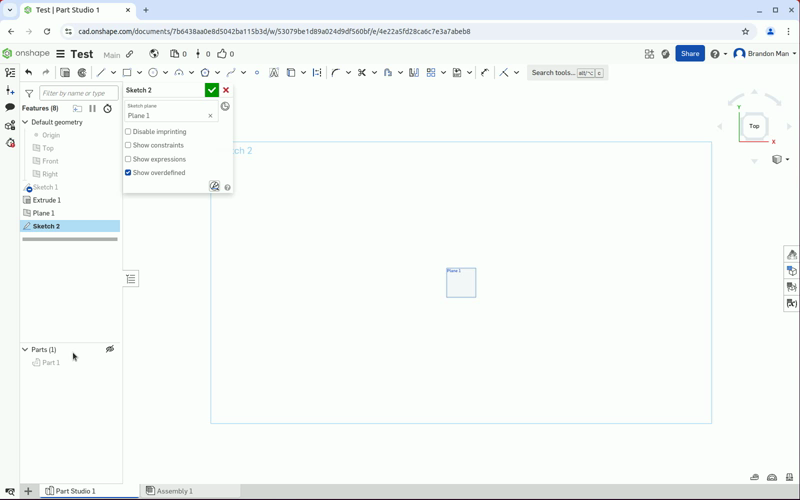
key(c)
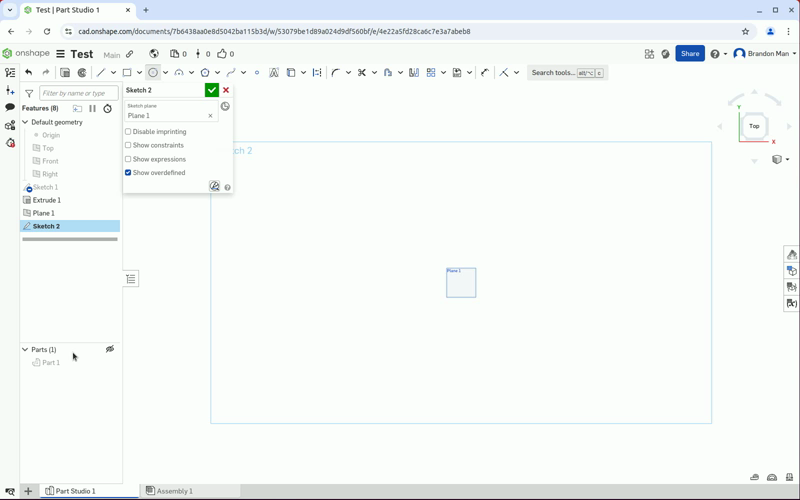
key_down(shift)
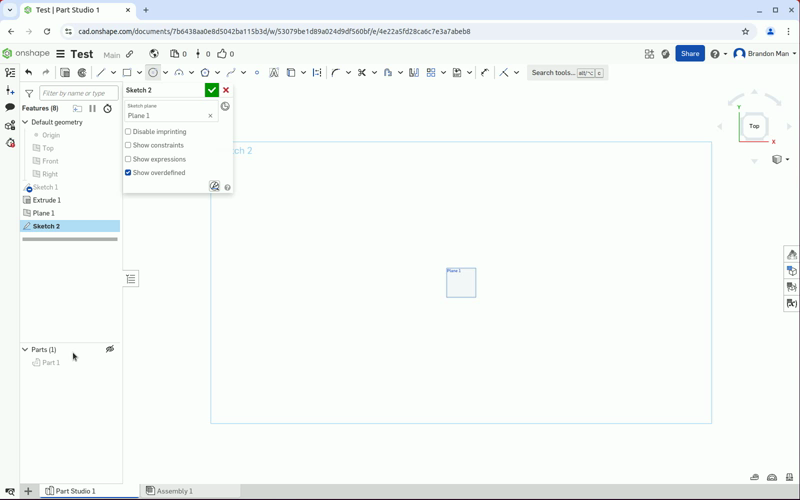
mouse_move(465, 311)
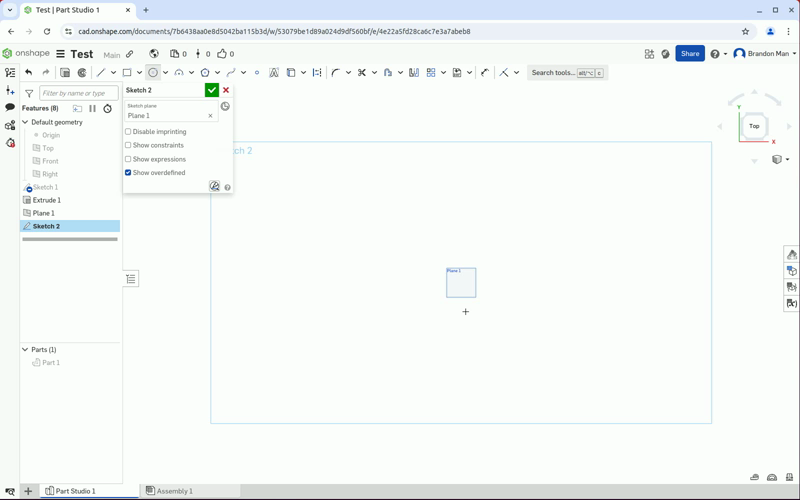
click(465, 311)
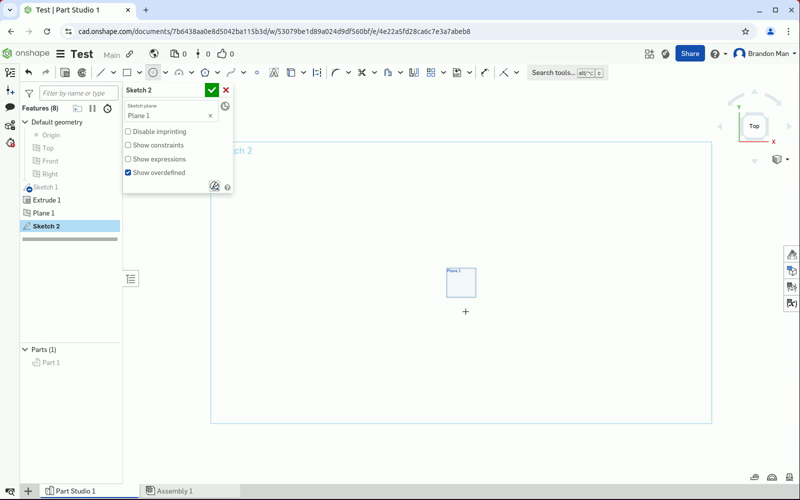
key_up(shift)
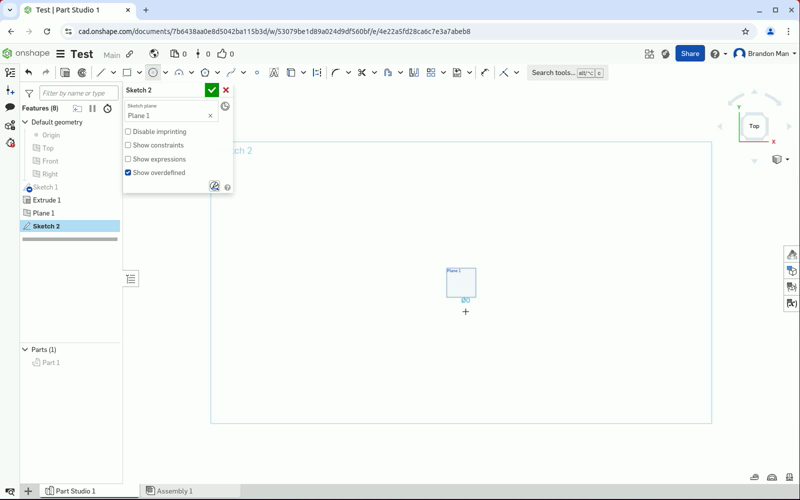
mouse_move(471, 311)
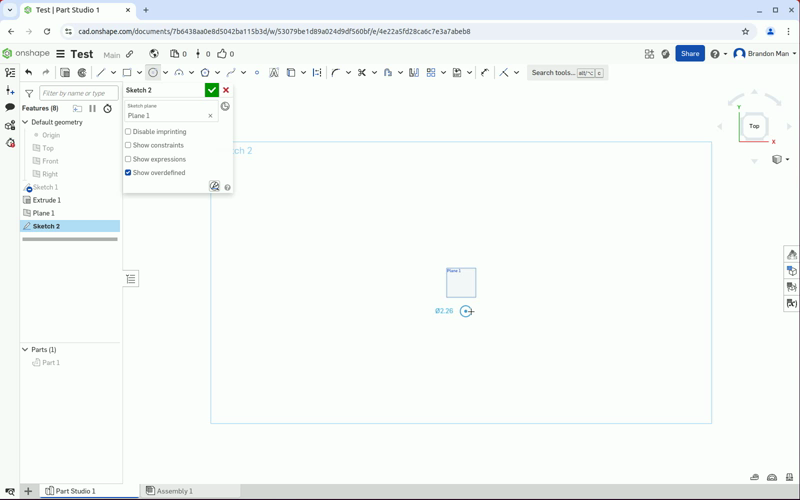
click(471, 311)
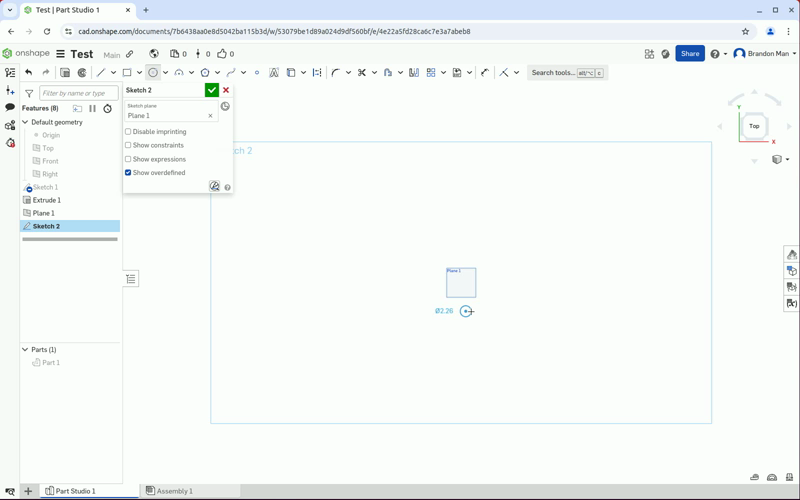
key(esc)
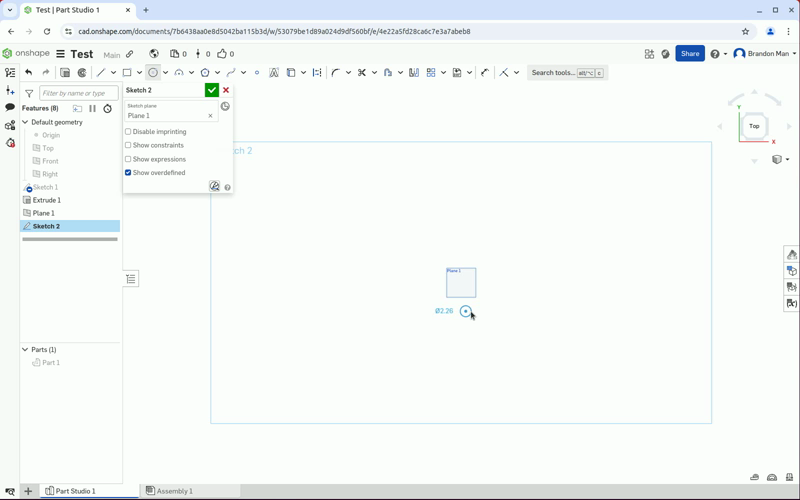
mouse_move(464, 310)
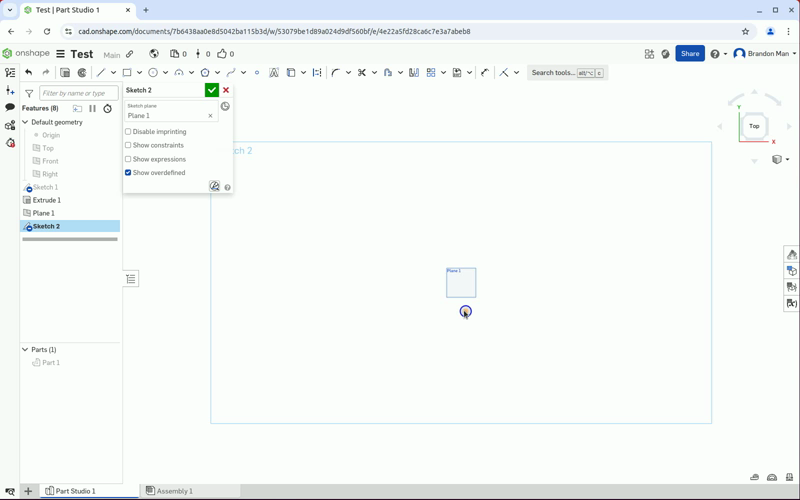
scroll(6)
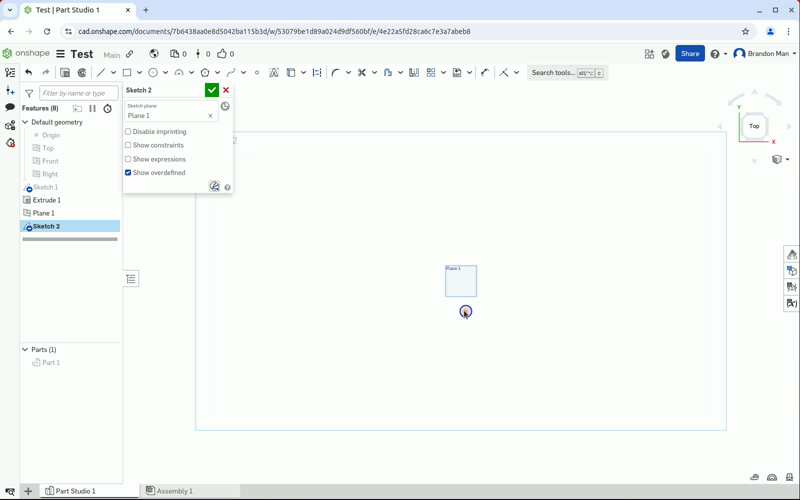
scroll(6)
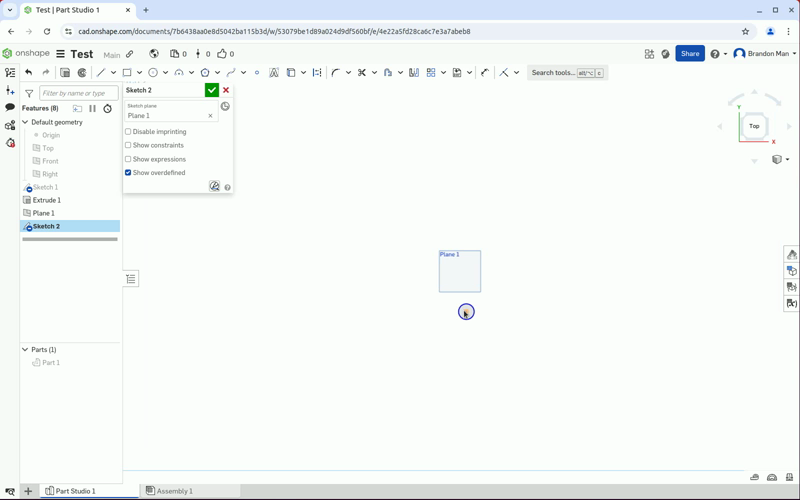
scroll(6)
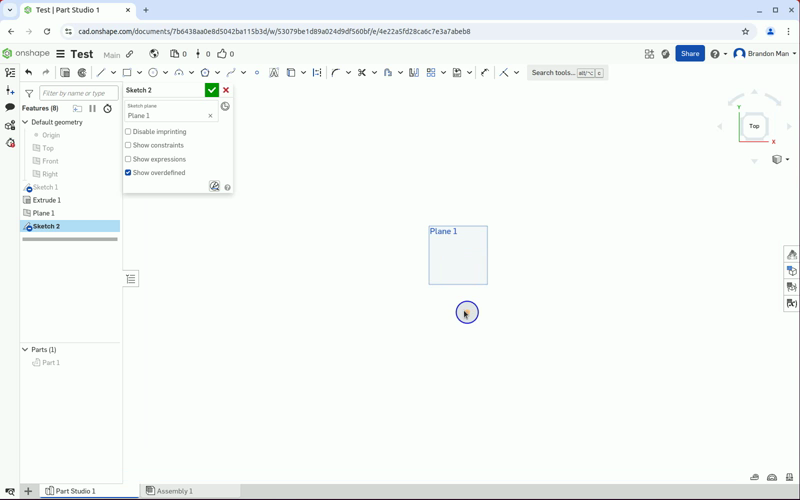
scroll(6)
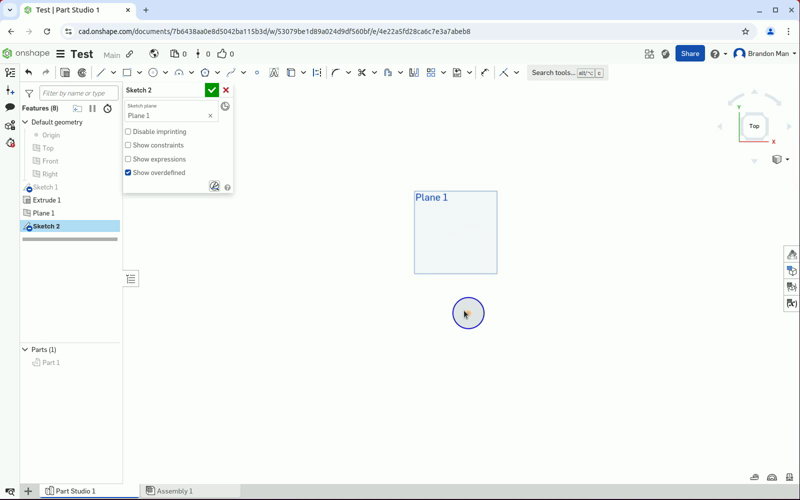
scroll(6)
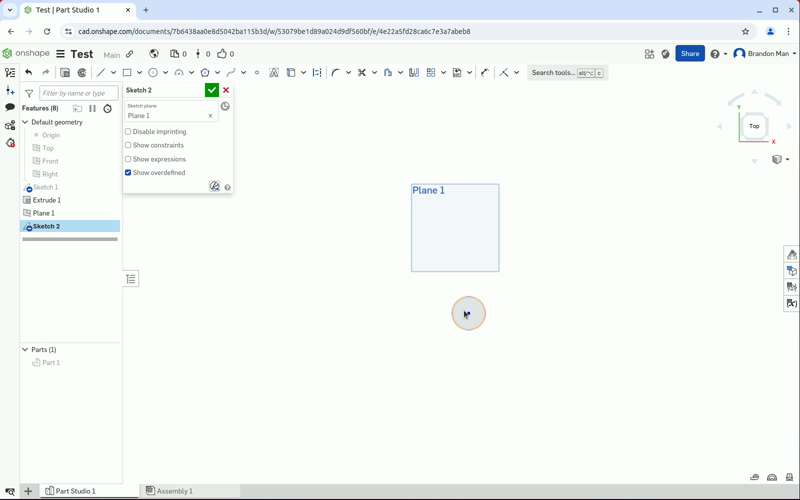
scroll(6)
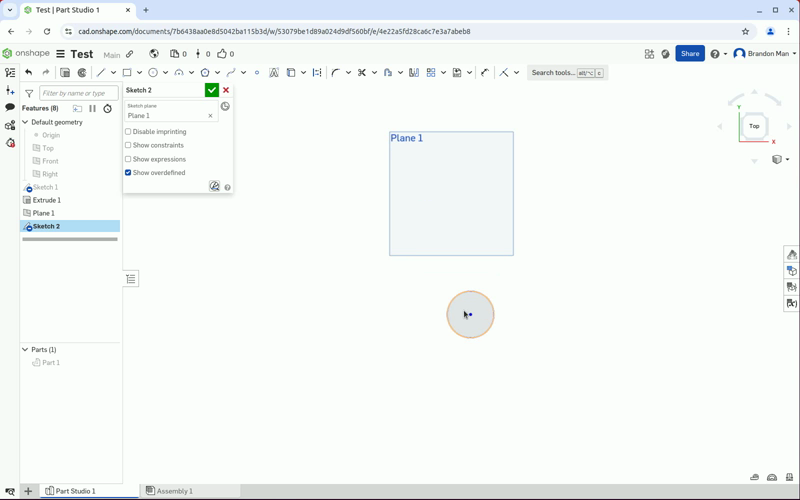
scroll(6)
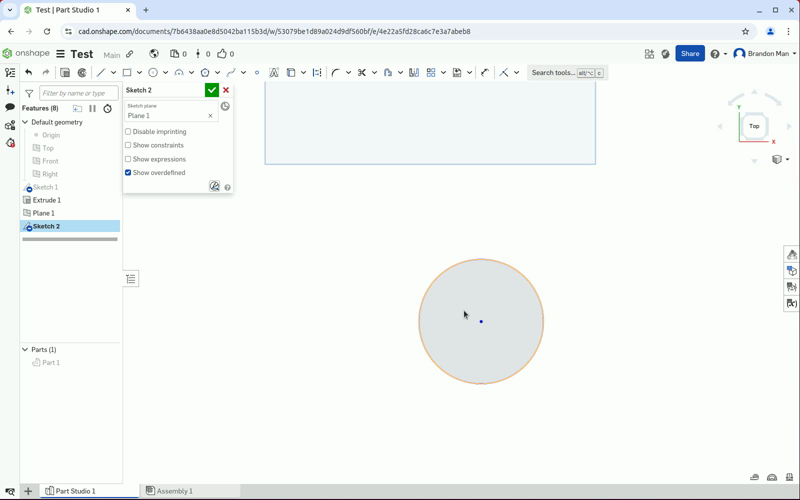
click(464, 310)
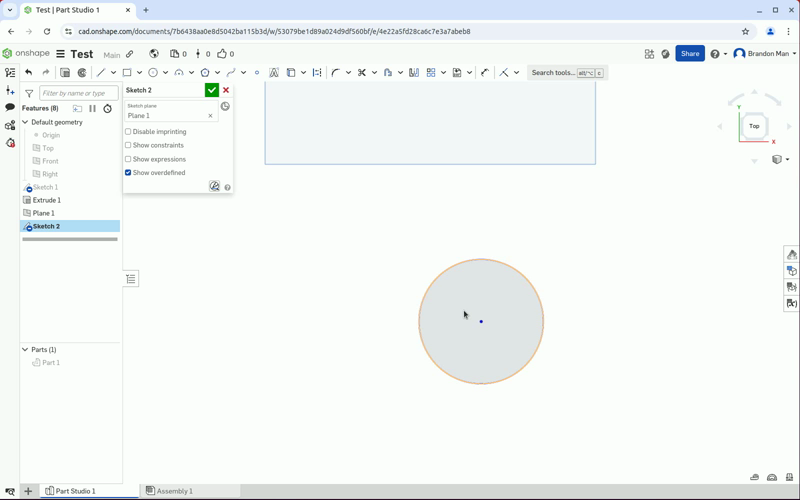
scroll(-6)
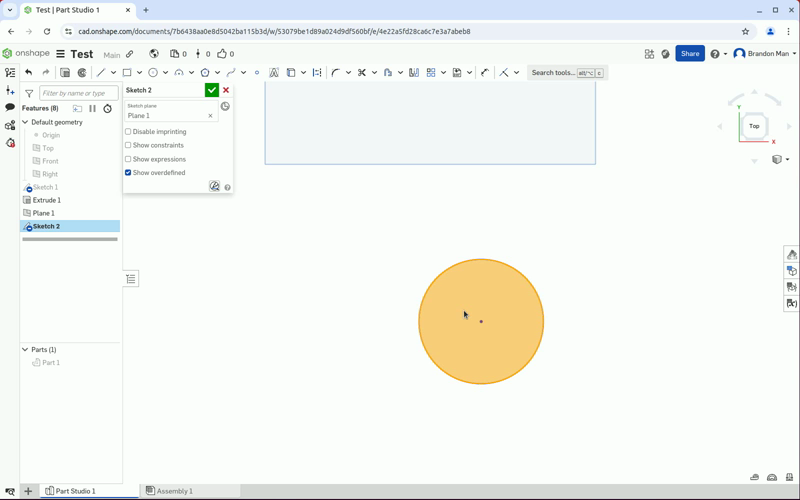
scroll(-6)
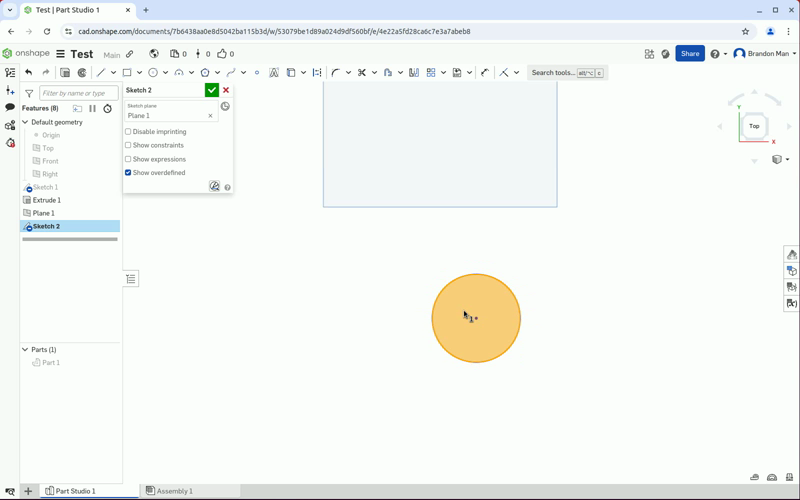
scroll(-6)
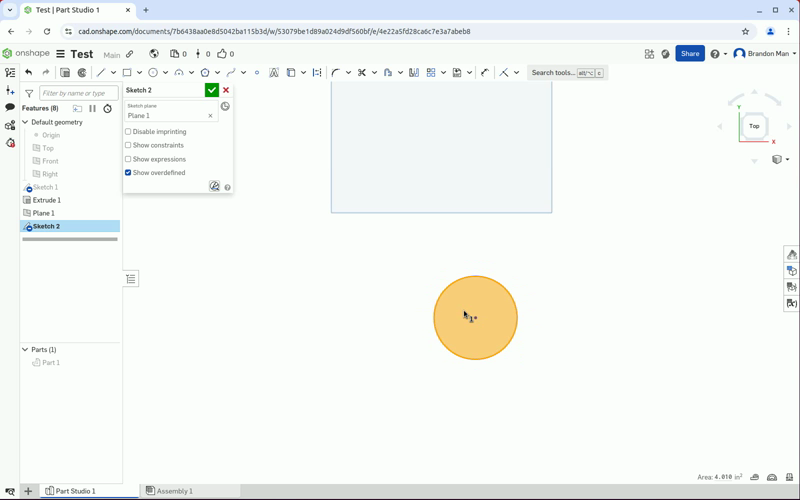
scroll(-6)
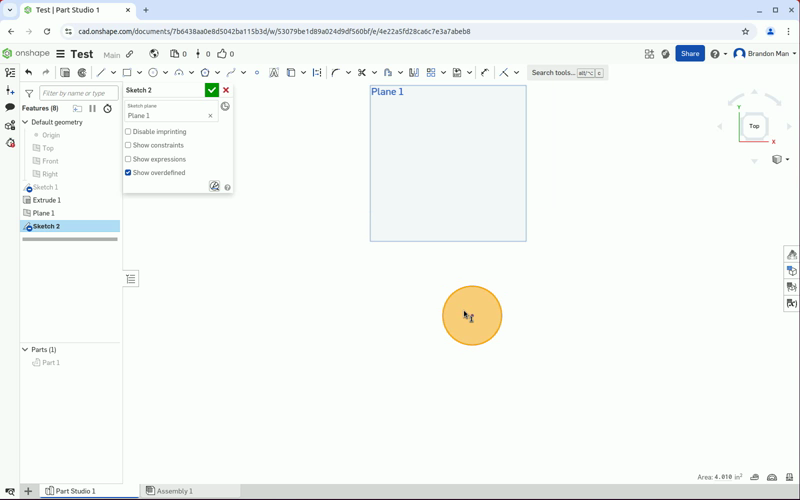
scroll(-6)
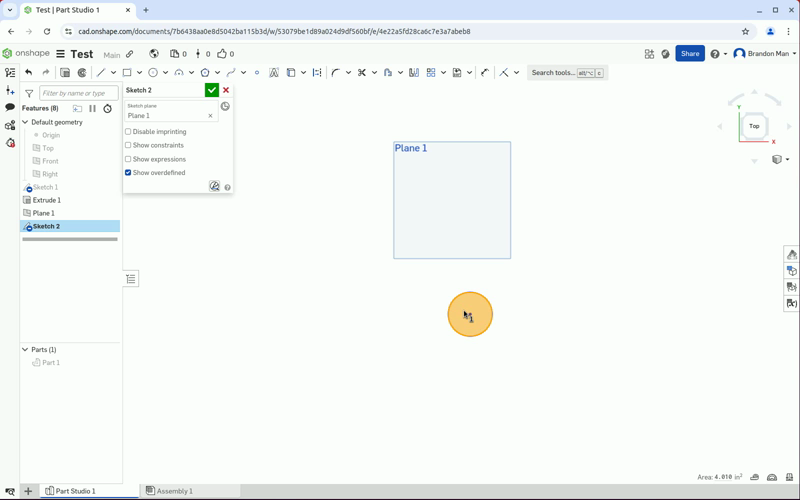
scroll(-6)
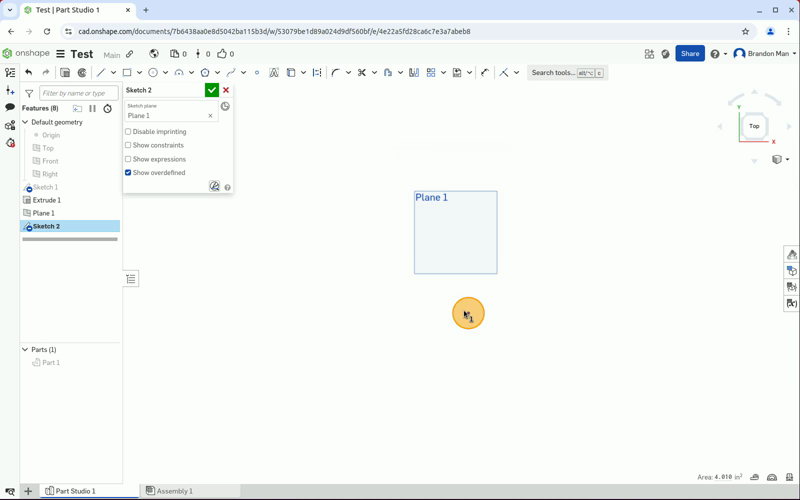
scroll(-6)
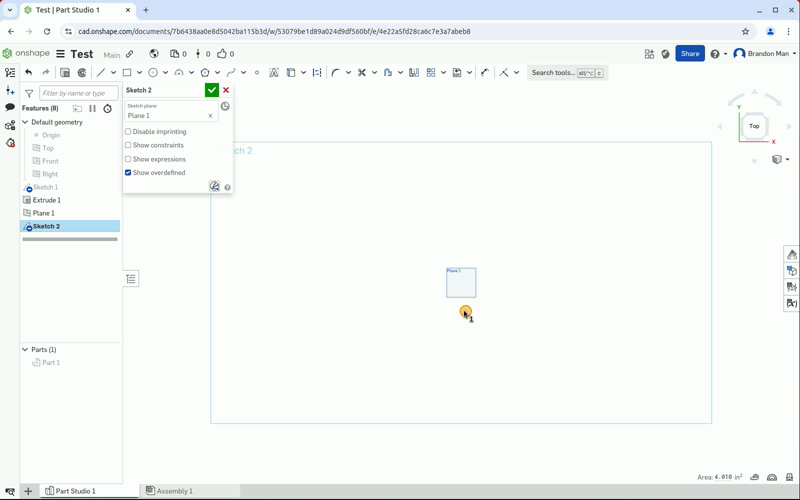
mouse_move(73, 352)
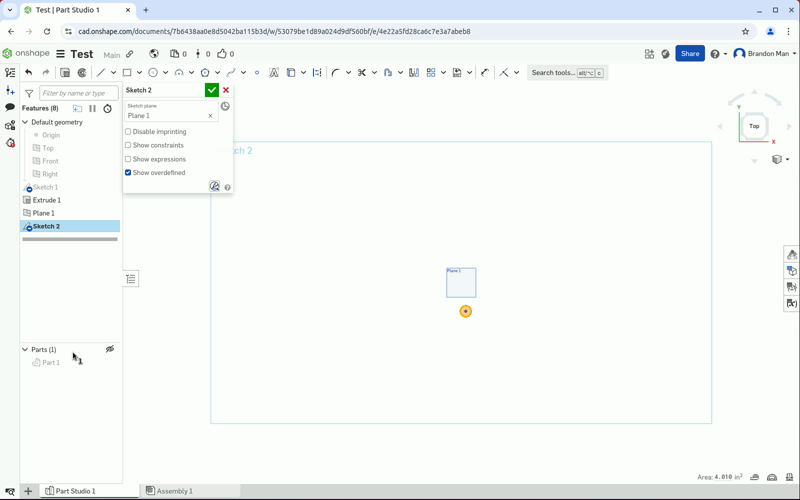
key(shift+y)
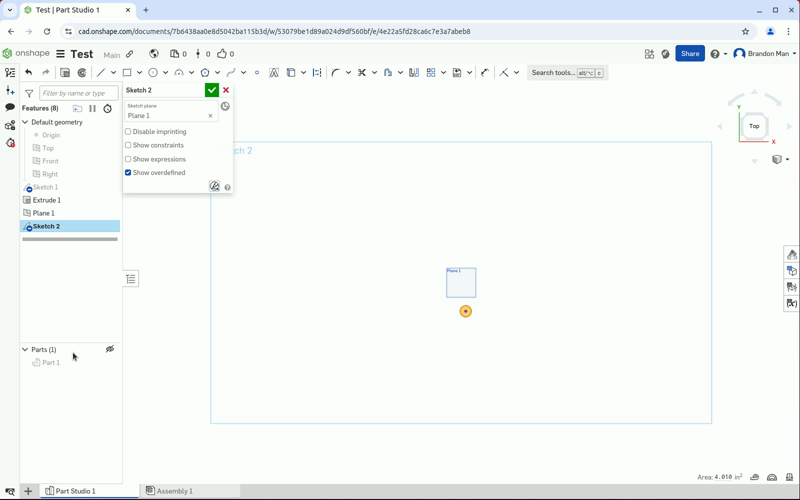
key(shift+e)
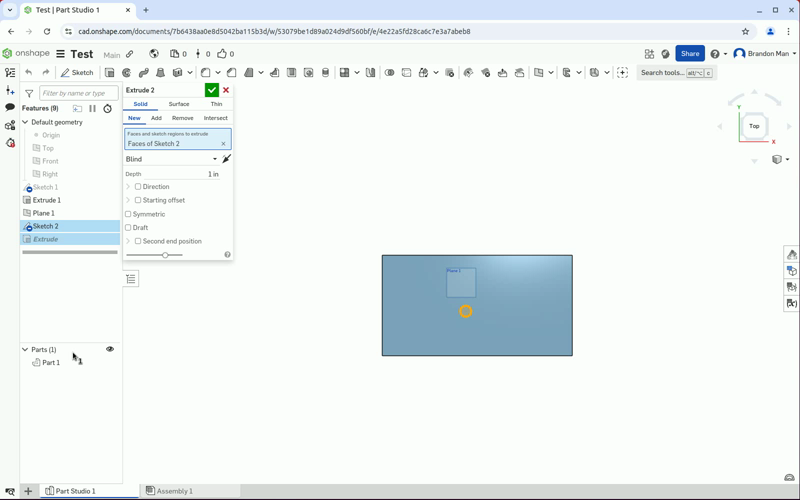
mouse_move(143, 106)
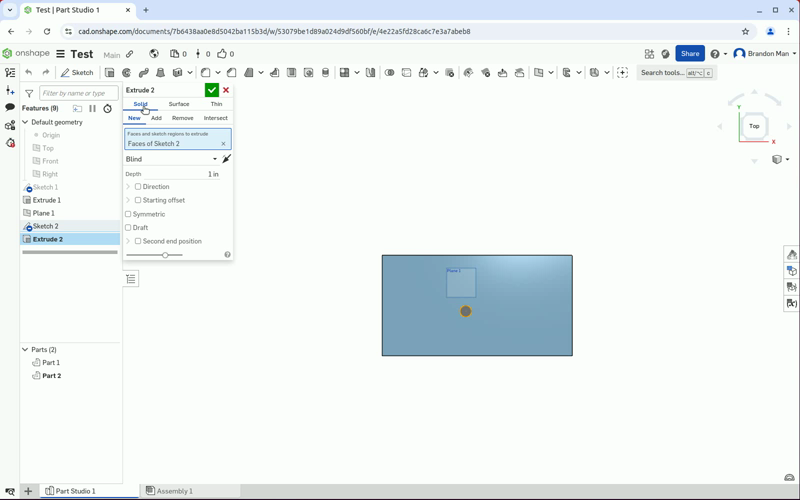
click(143, 106)
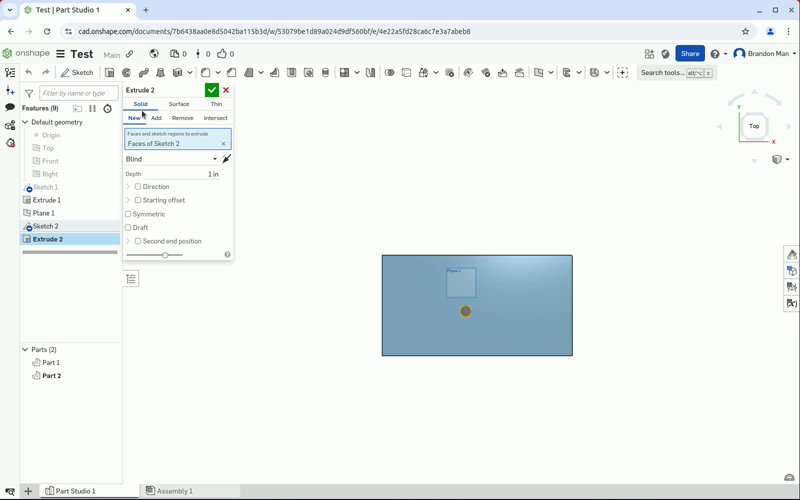
mouse_move(137, 120)
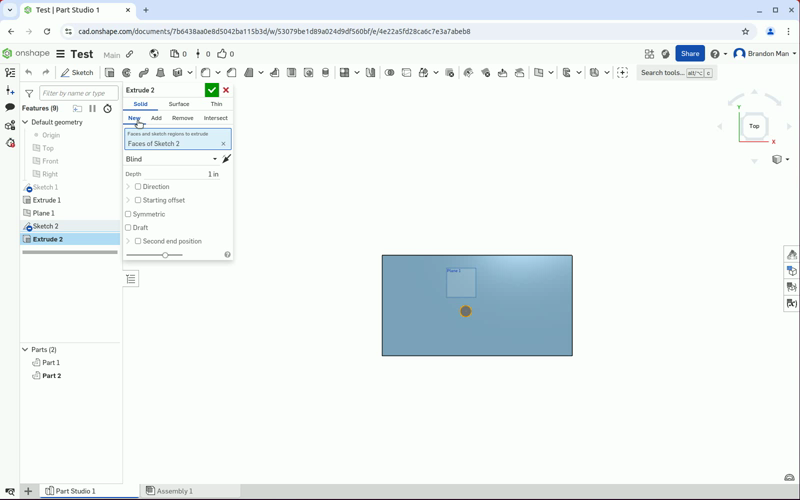
click(137, 120)
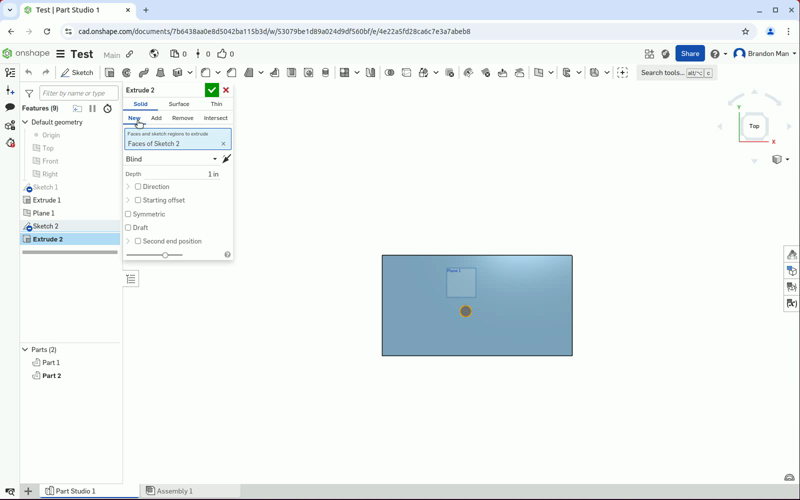
key(tab, 4)
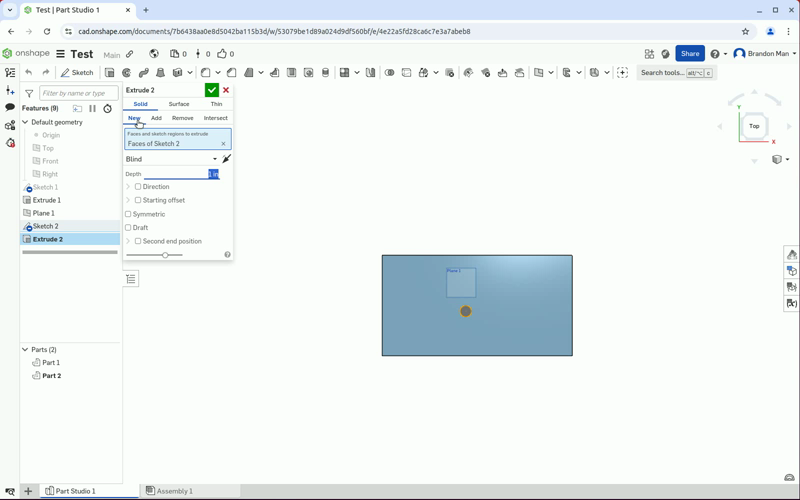
text(4.333)
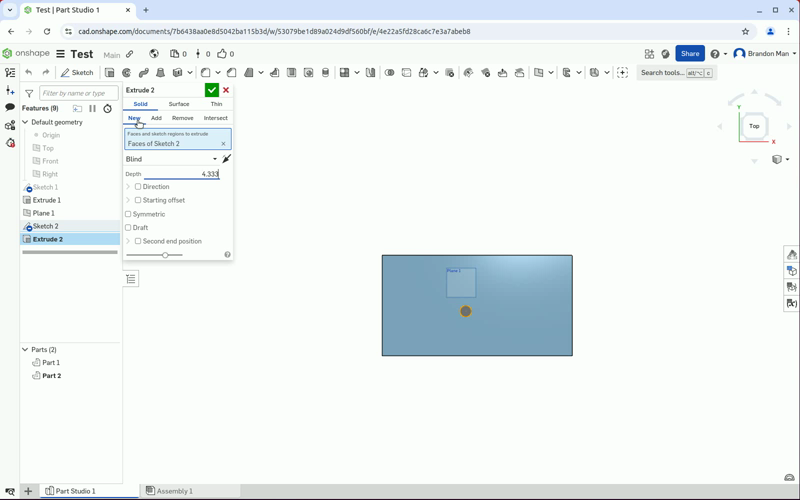
key(enter)
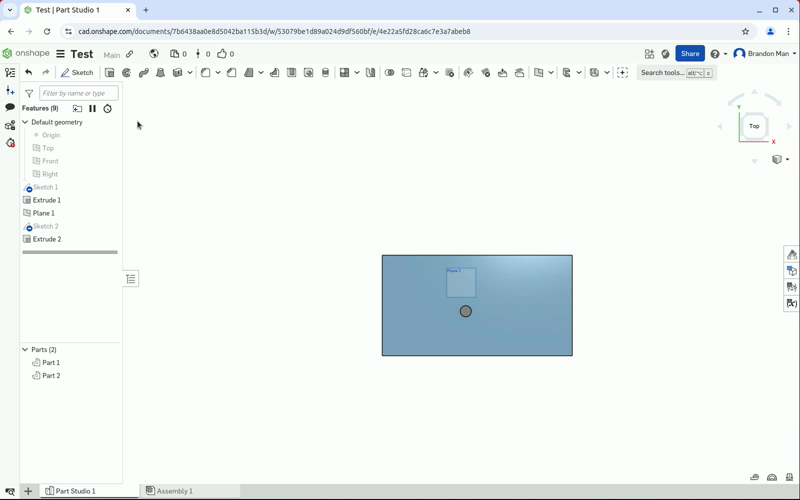
key(shift+h)
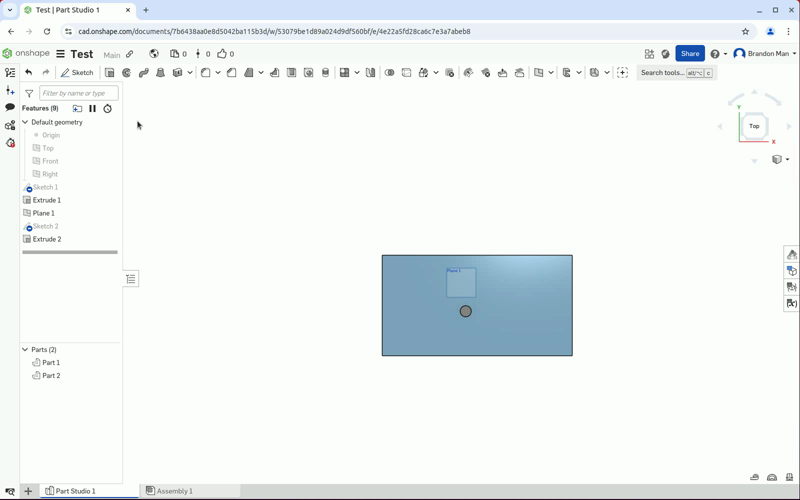
key(shift+h)
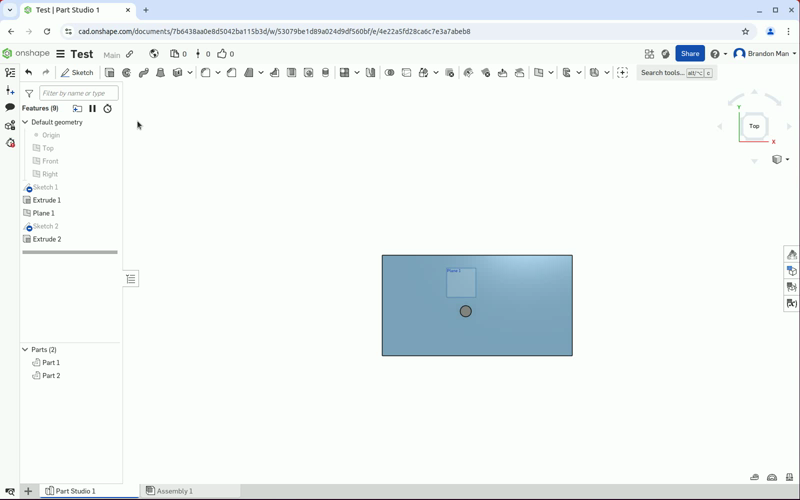
mouse_move(73, 189)
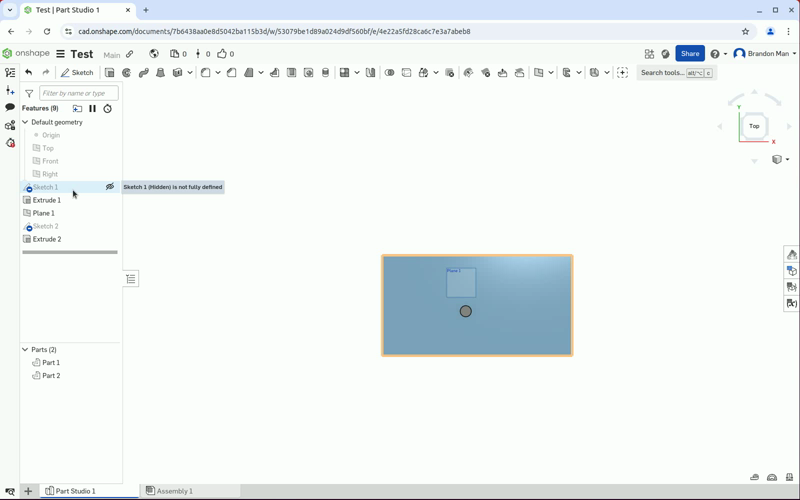
click(73, 189)
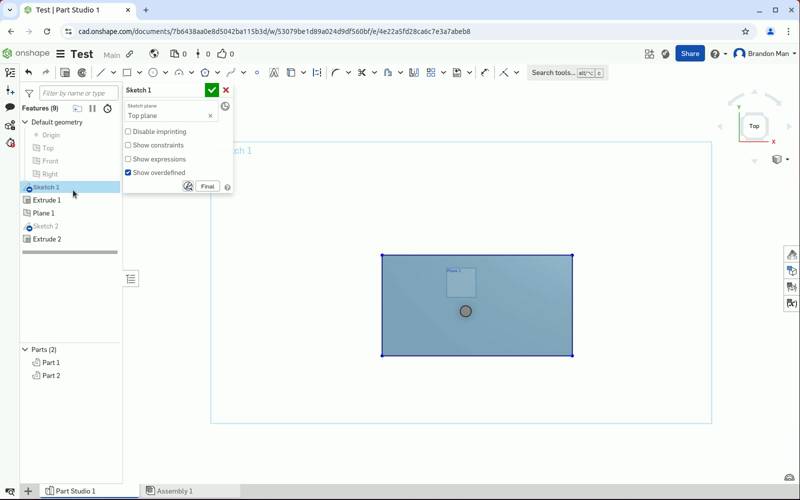
mouse_move(229, 92)
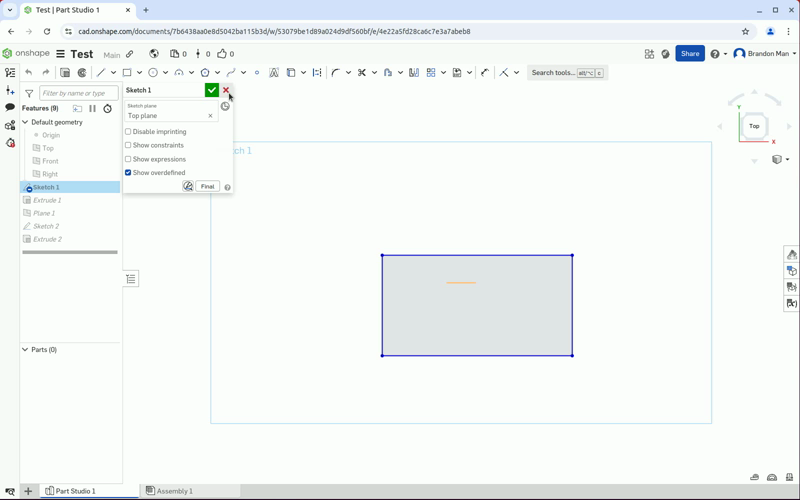
click(229, 92)
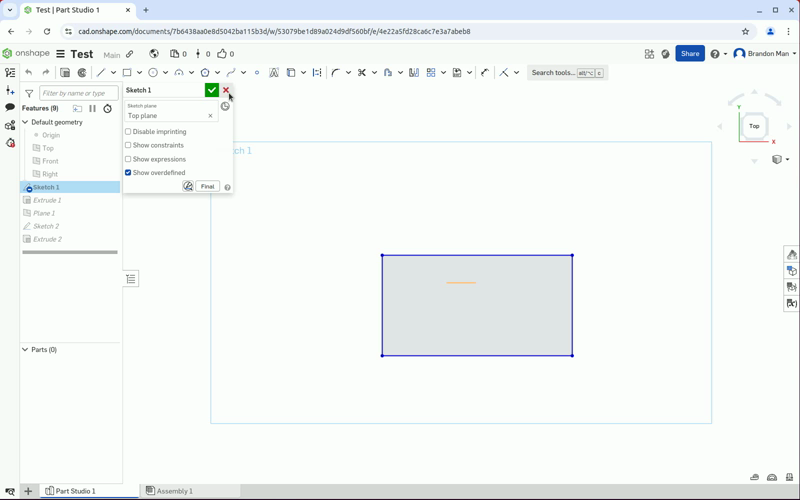
key(shift+s)
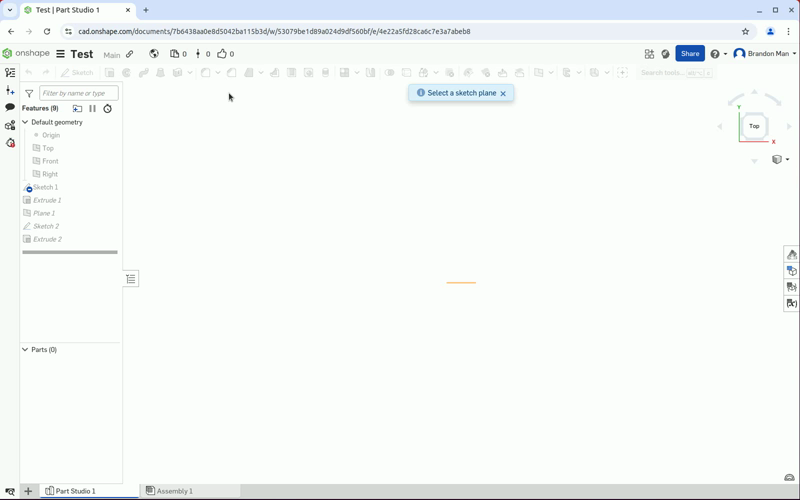
mouse_move(73, 215)
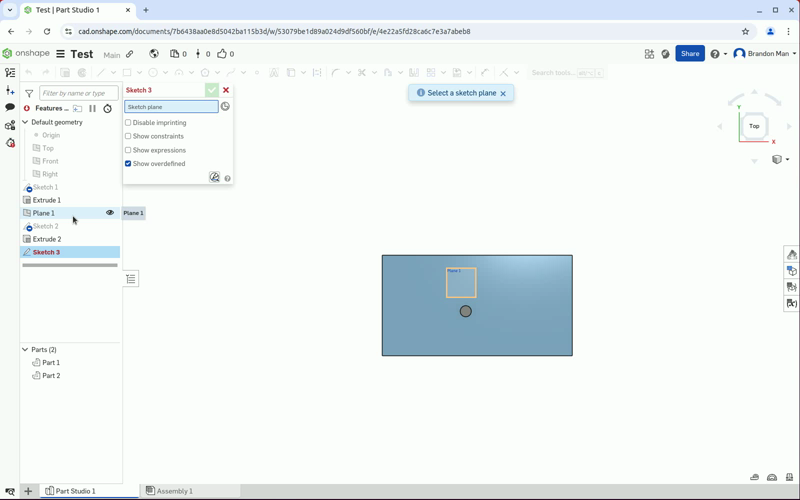
click(73, 215)
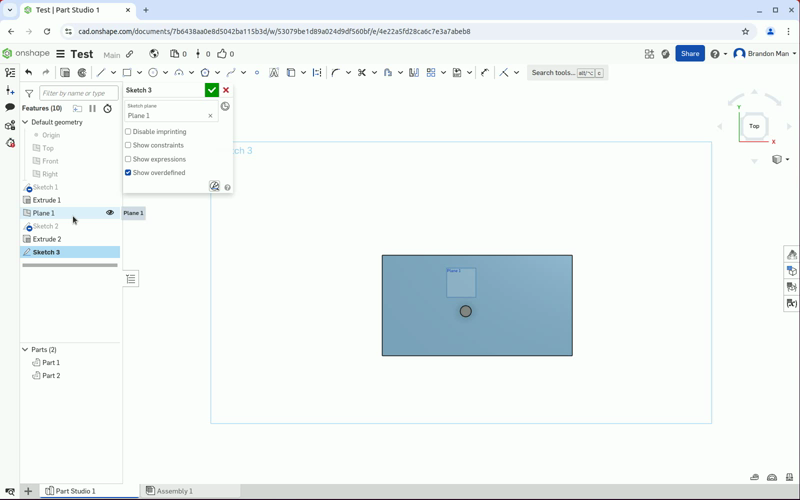
mouse_move(73, 352)
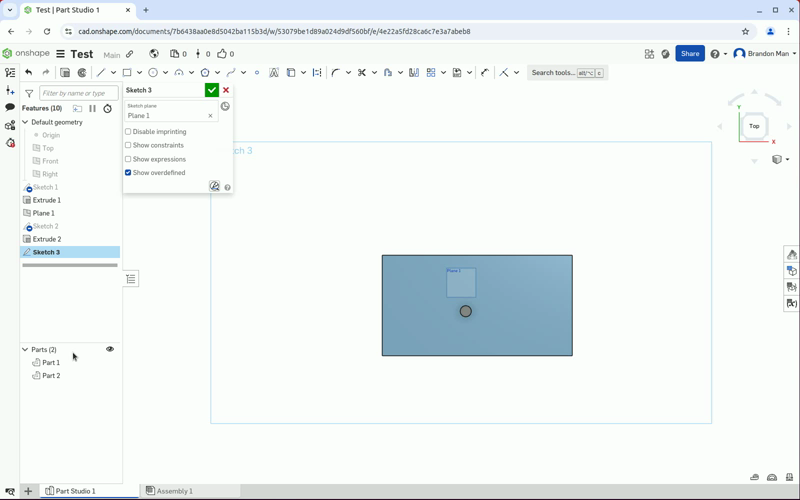
key(y)
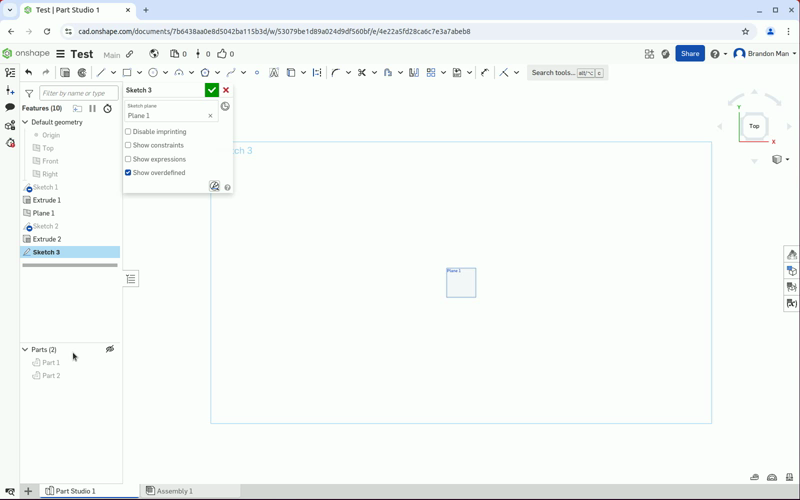
key(c)
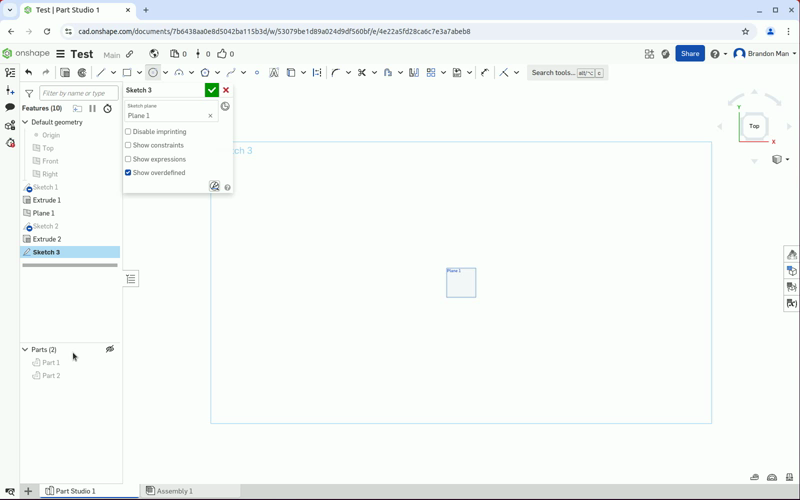
key_down(shift)
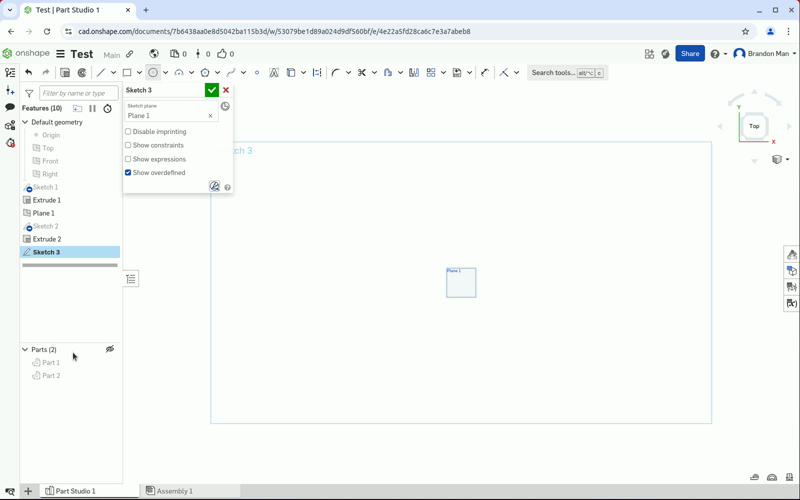
mouse_move(527, 311)
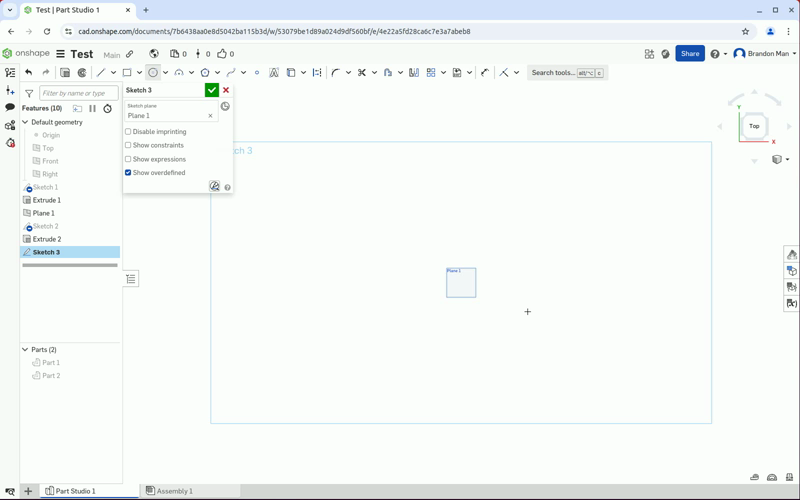
click(527, 311)
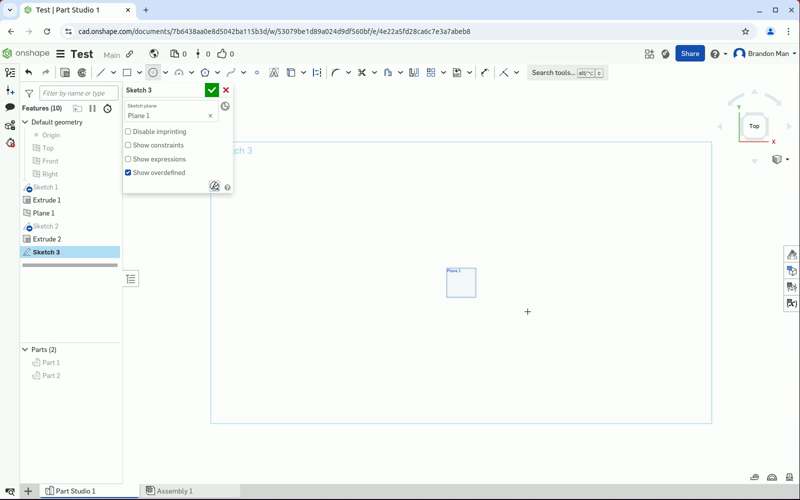
key_up(shift)
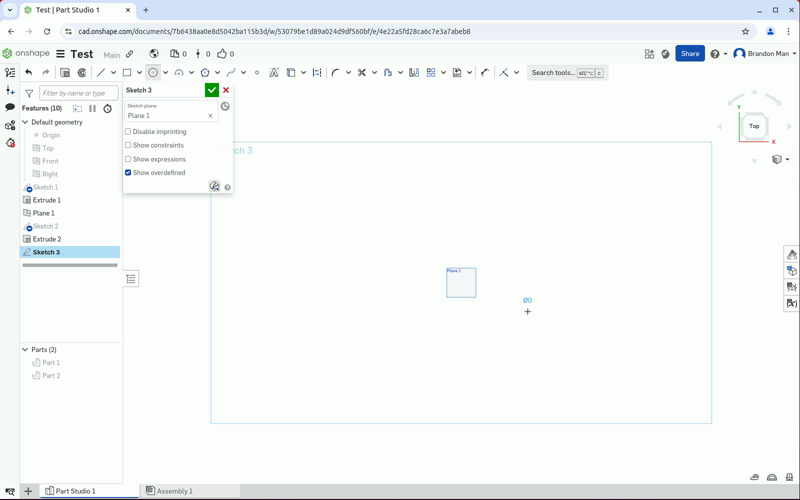
mouse_move(533, 311)
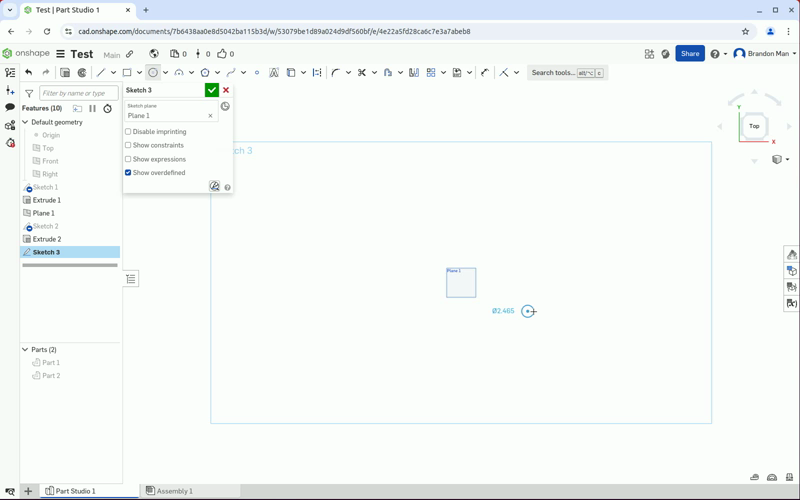
click(533, 311)
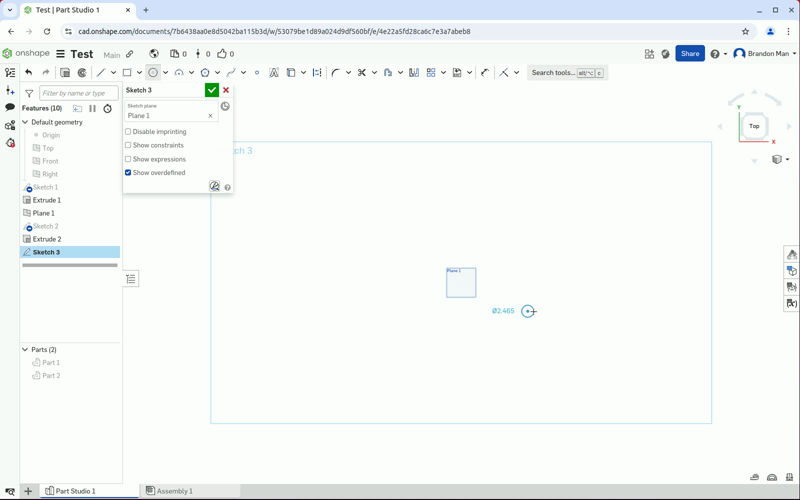
key(esc)
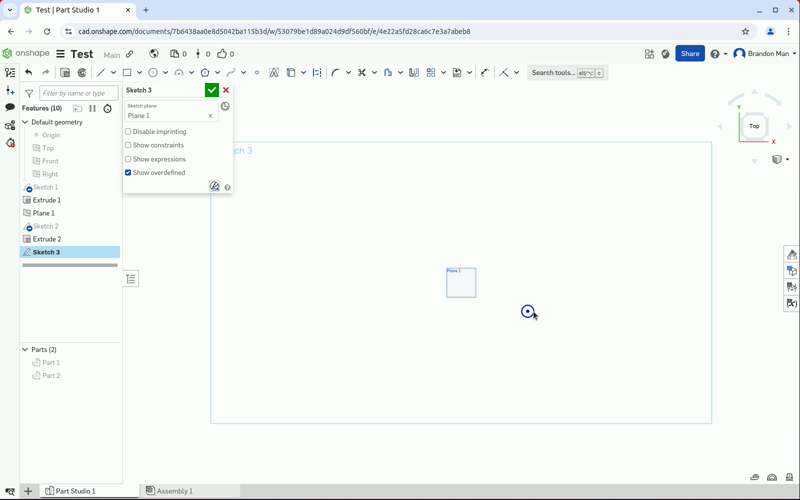
mouse_move(531, 308)
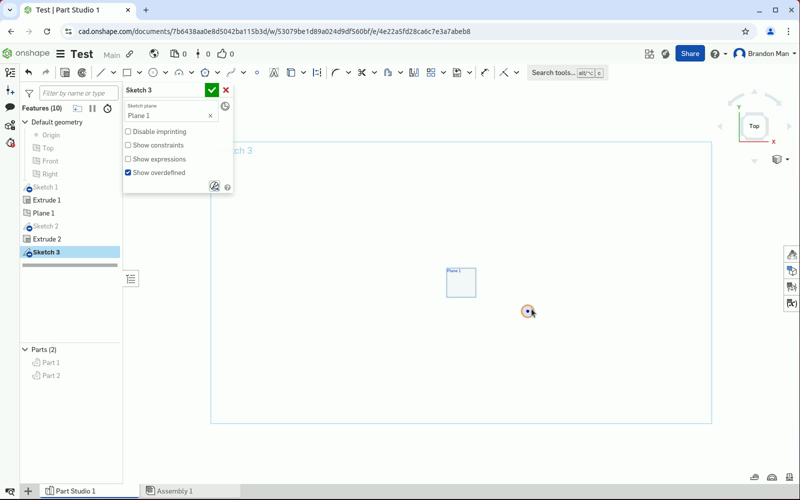
scroll(6)
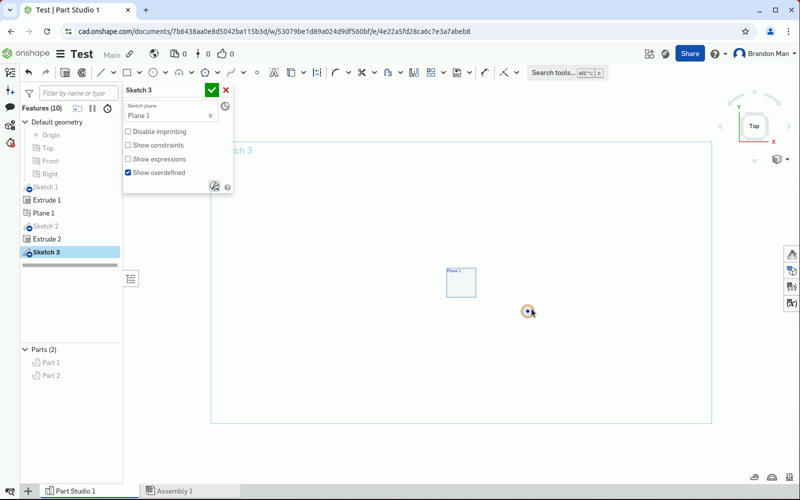
scroll(6)
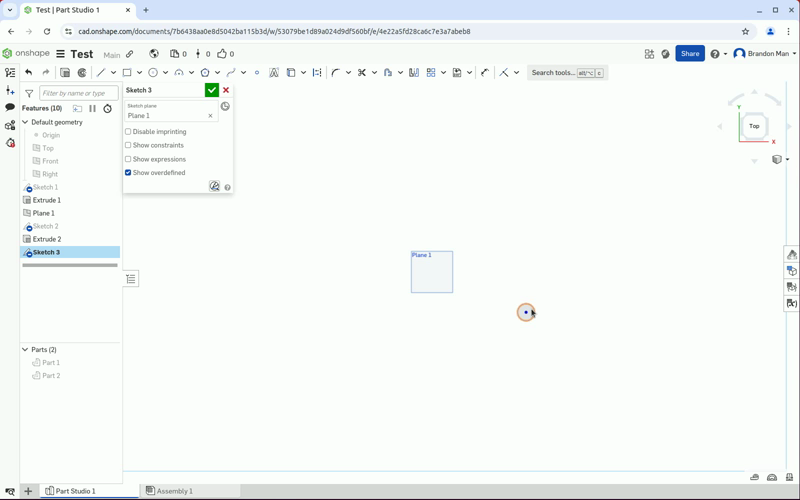
scroll(6)
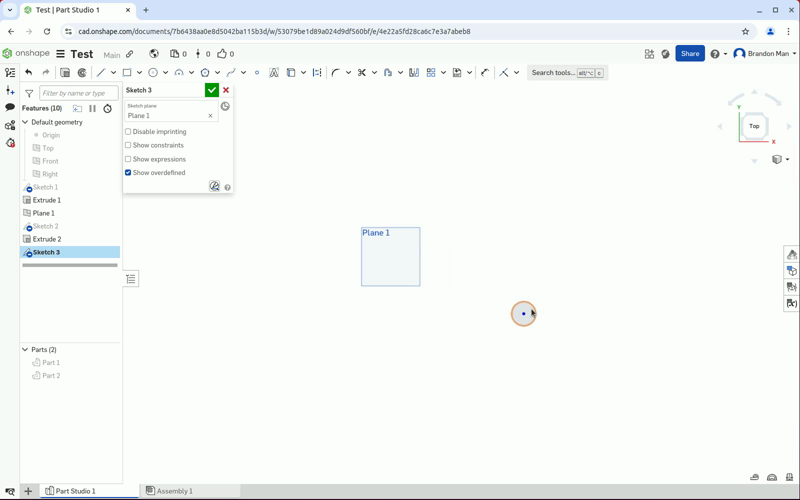
scroll(6)
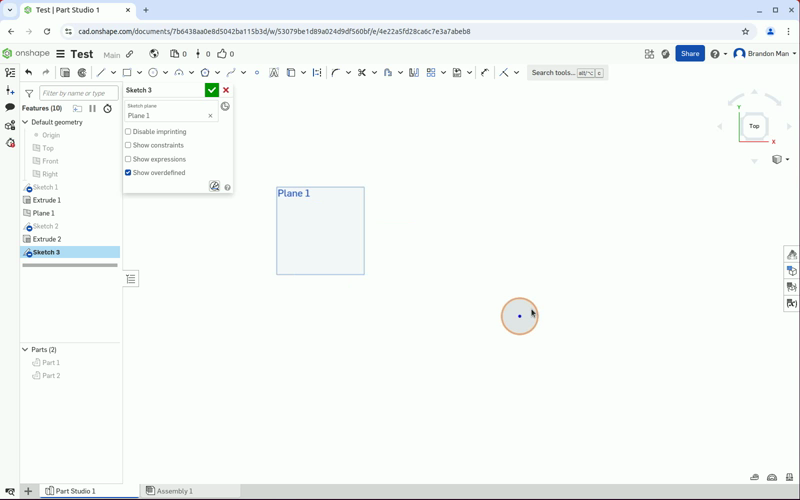
scroll(6)
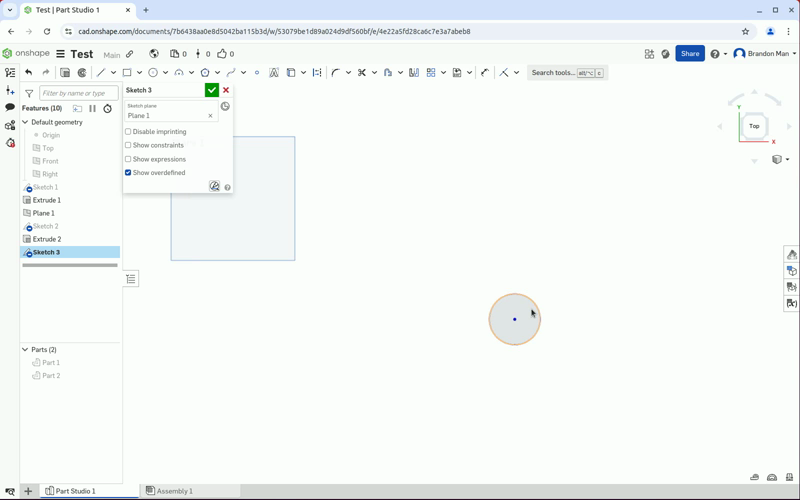
scroll(6)
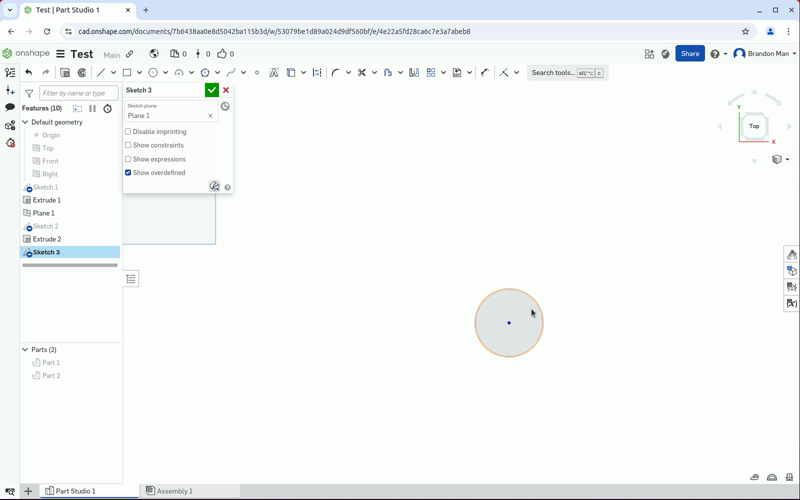
scroll(6)
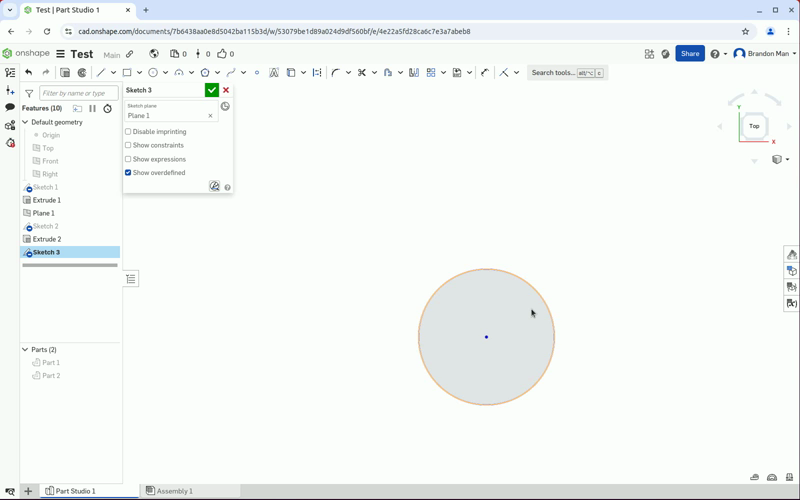
click(531, 308)
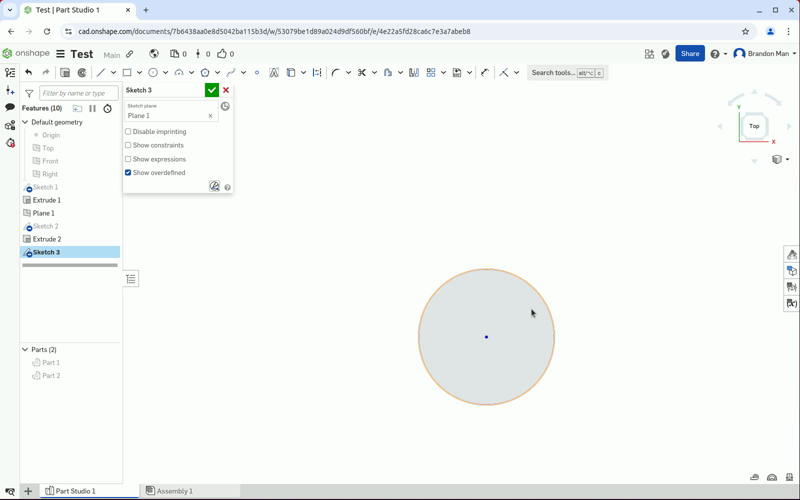
scroll(-6)
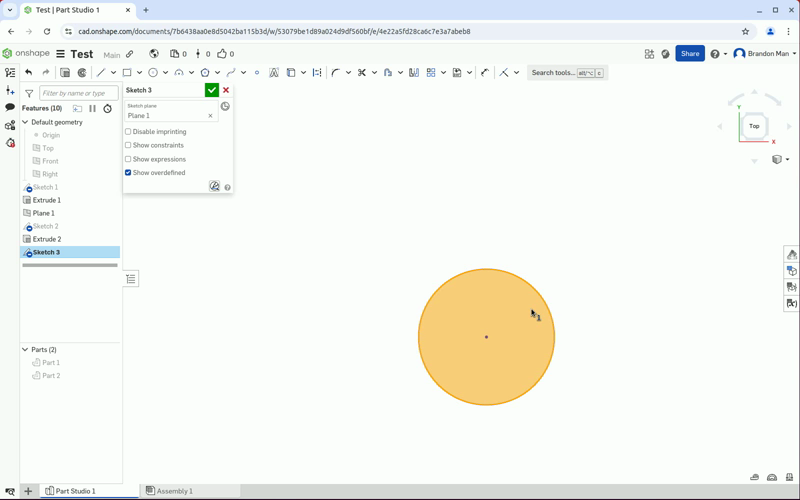
scroll(-6)
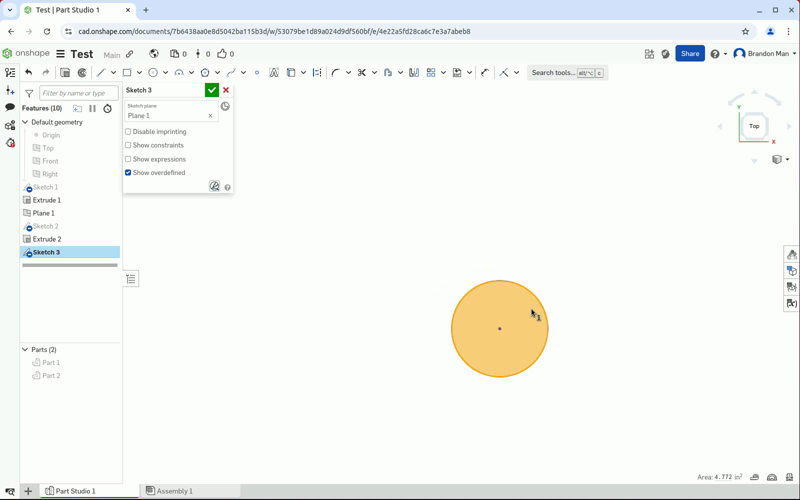
scroll(-6)
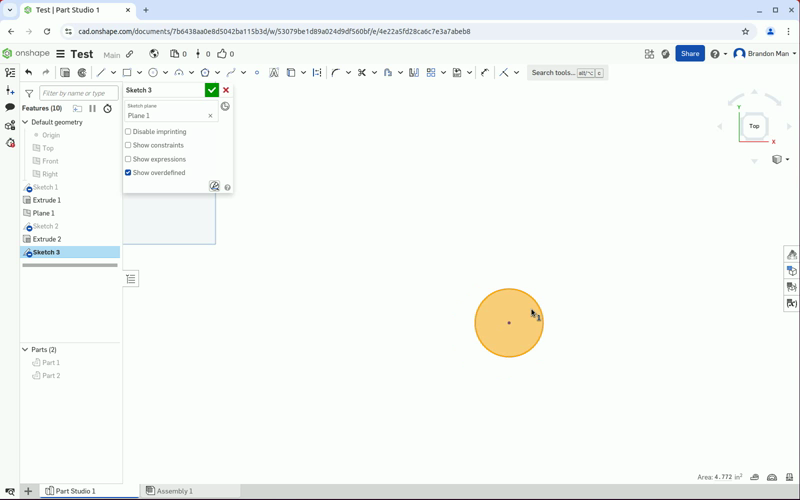
scroll(-6)
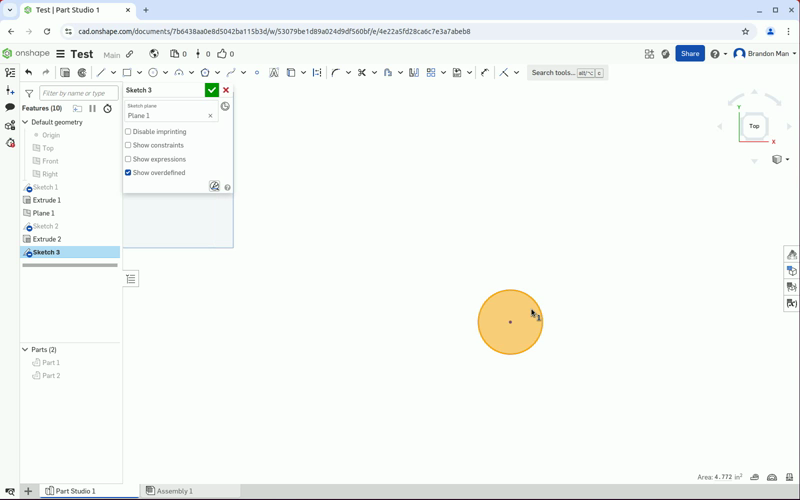
scroll(-6)
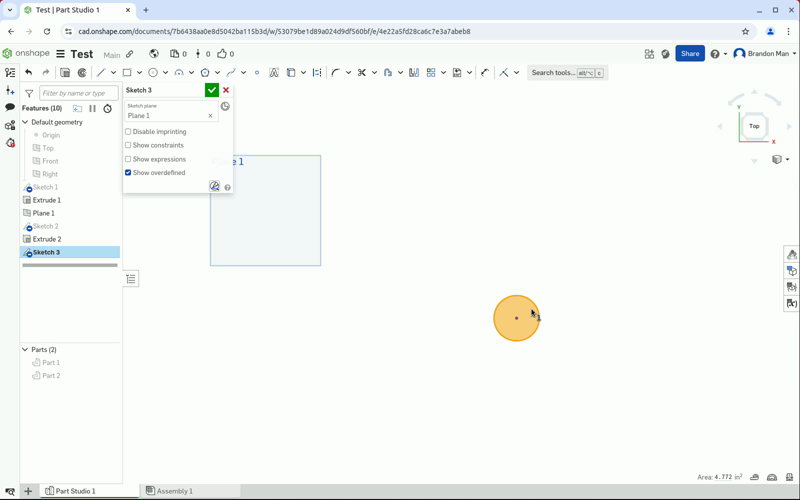
scroll(-6)
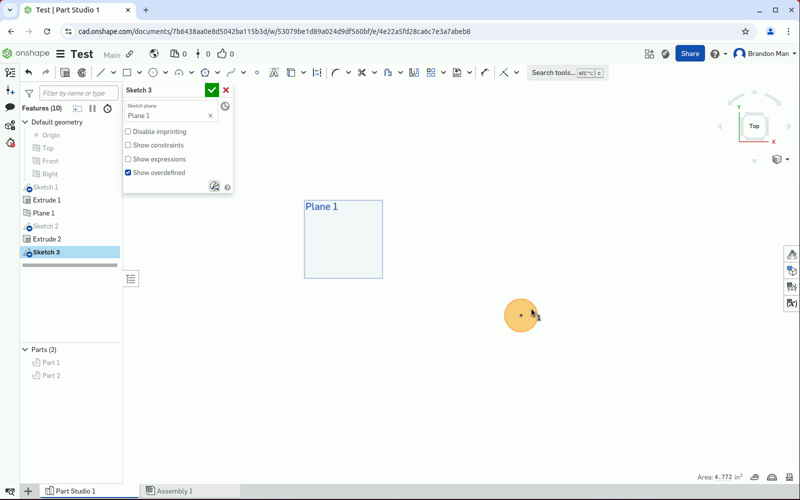
scroll(-6)
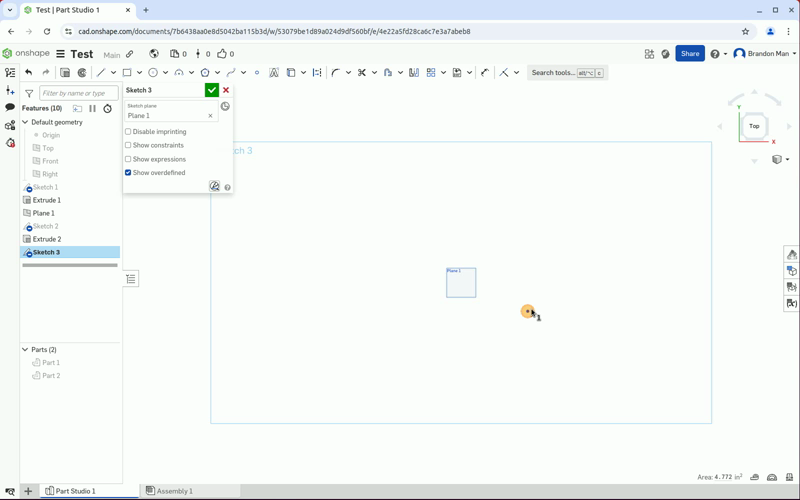
mouse_move(73, 352)
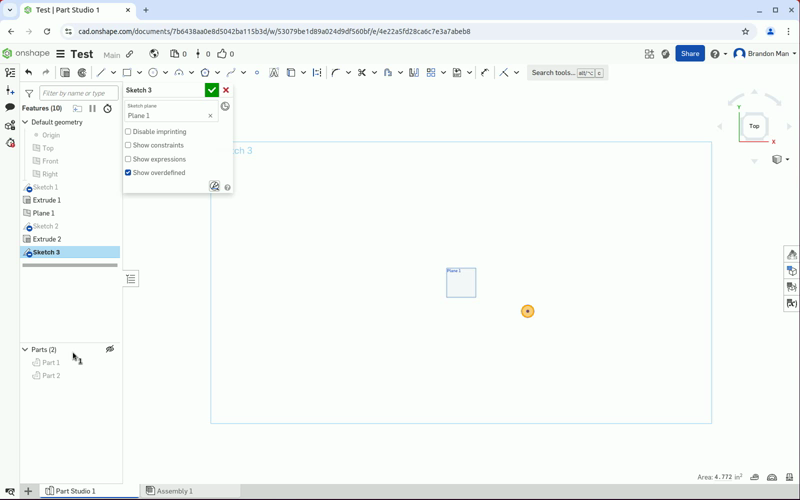
key(shift+y)
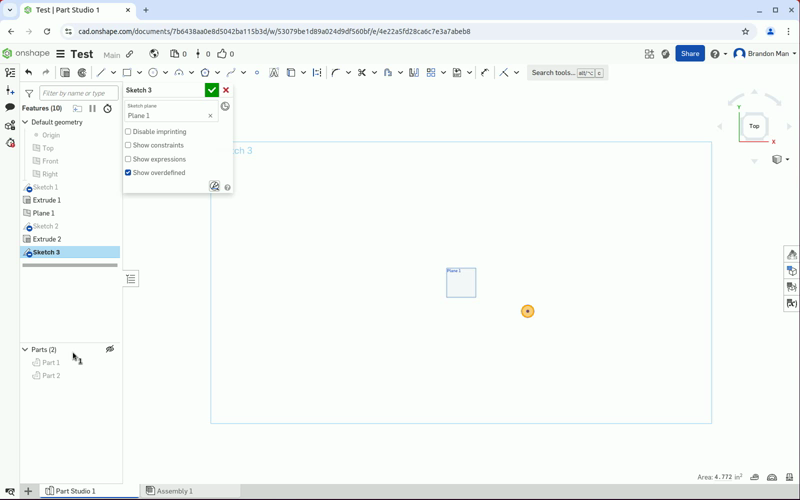
key(shift+e)
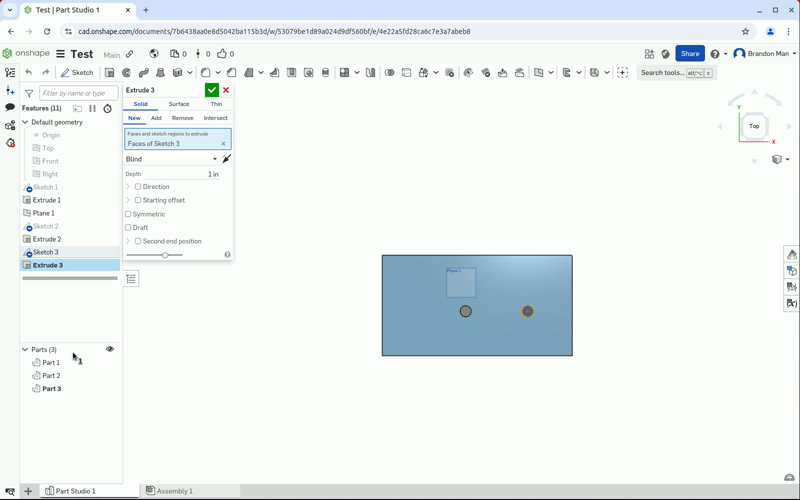
mouse_move(143, 106)
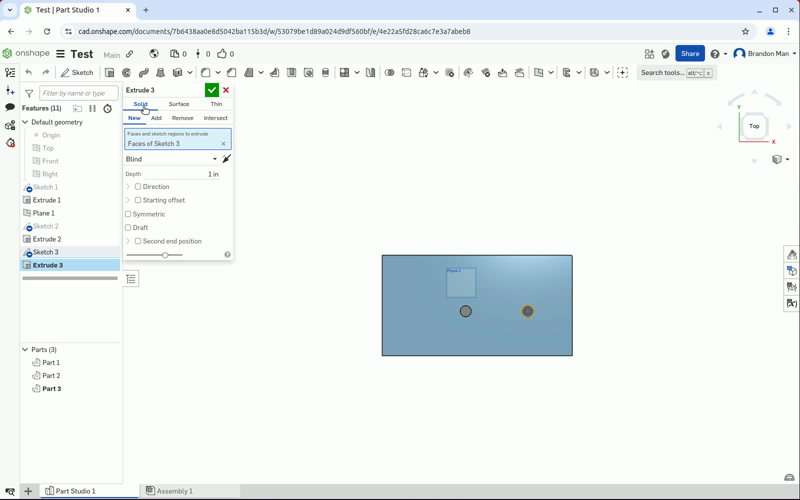
click(143, 106)
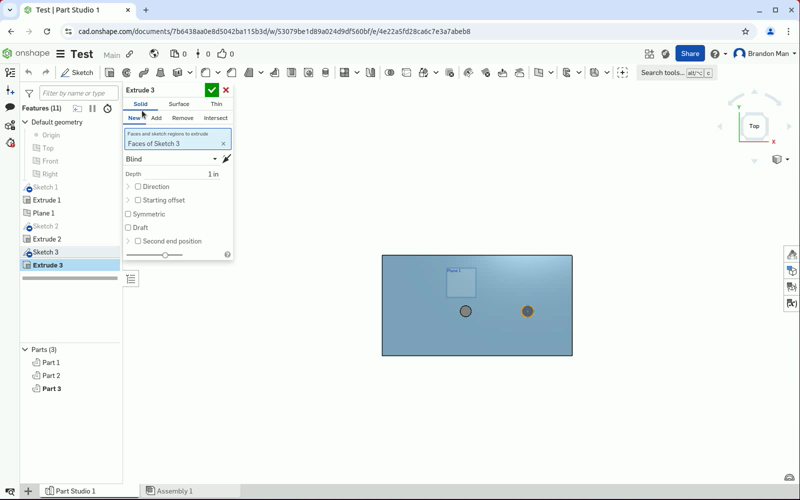
mouse_move(137, 120)
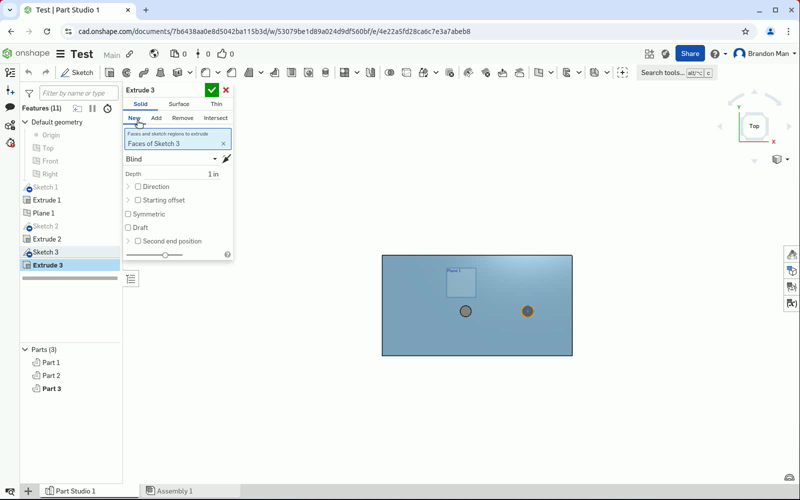
click(137, 120)
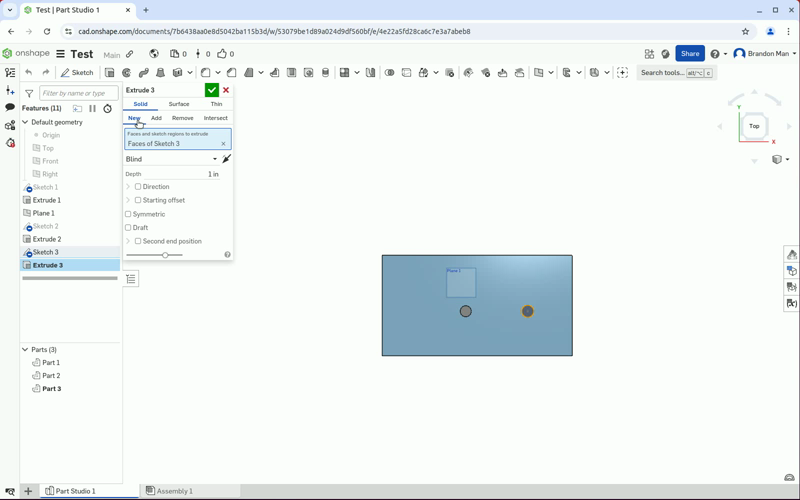
key(tab, 4)
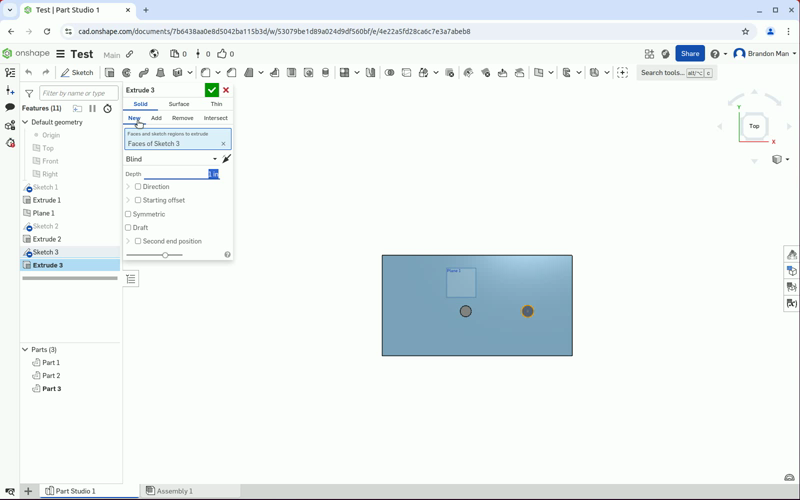
text(4.333)
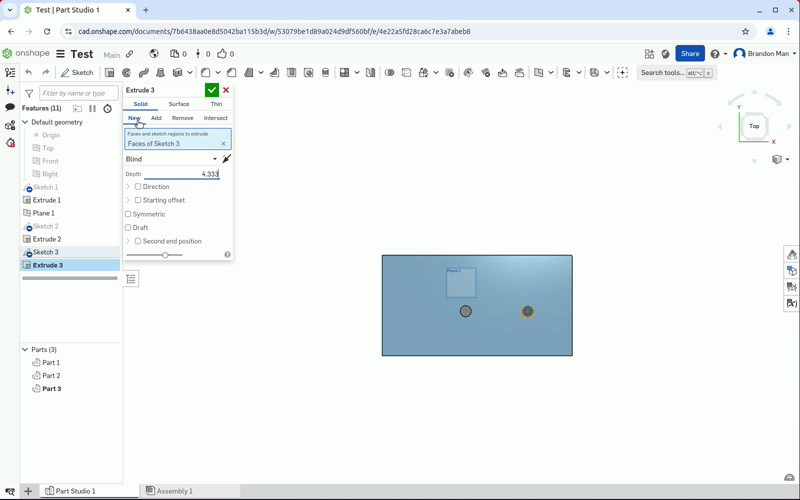
key(enter)
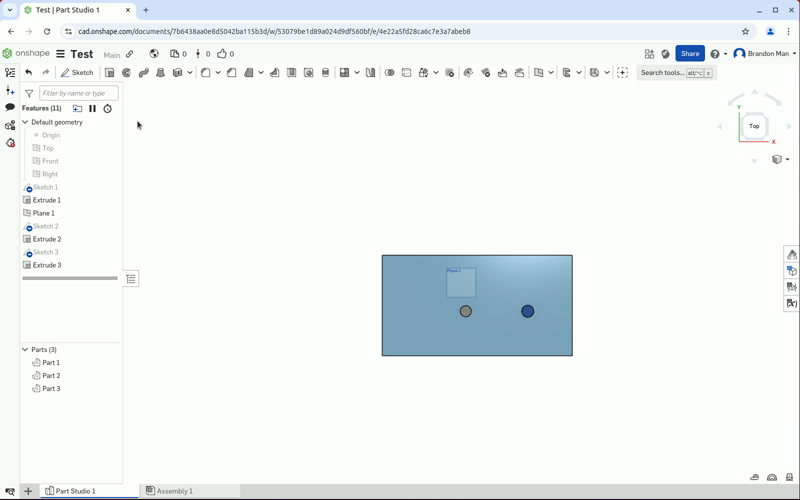
key(shift+h)
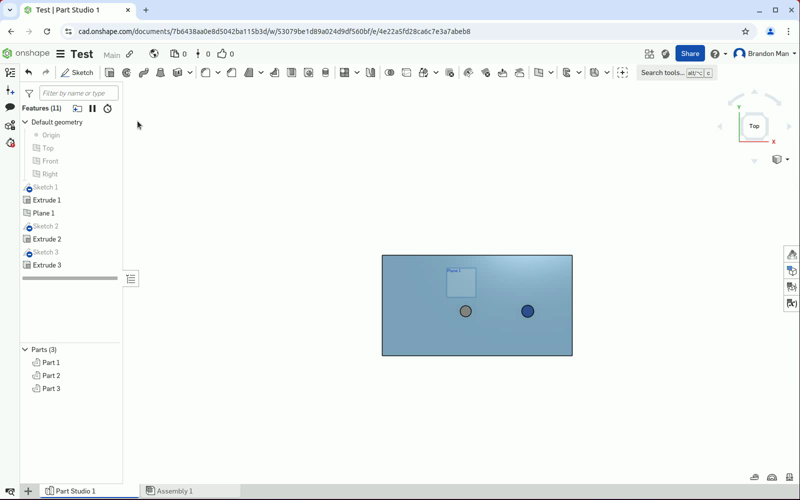
key(shift+h)
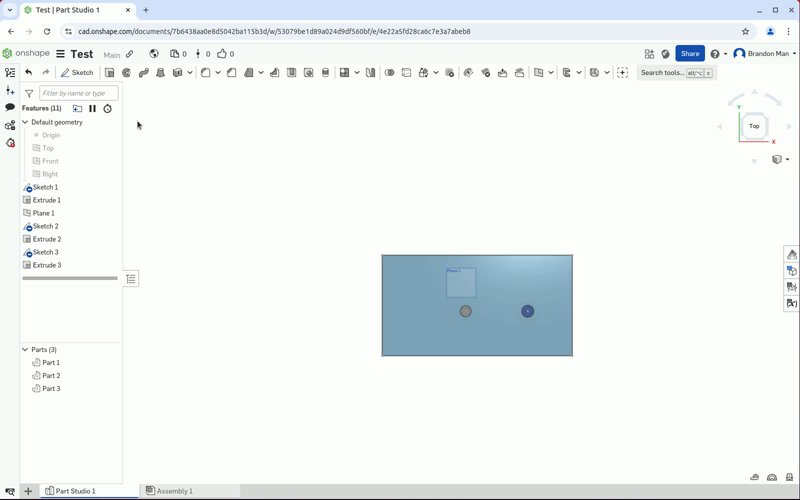
key(shift+7)
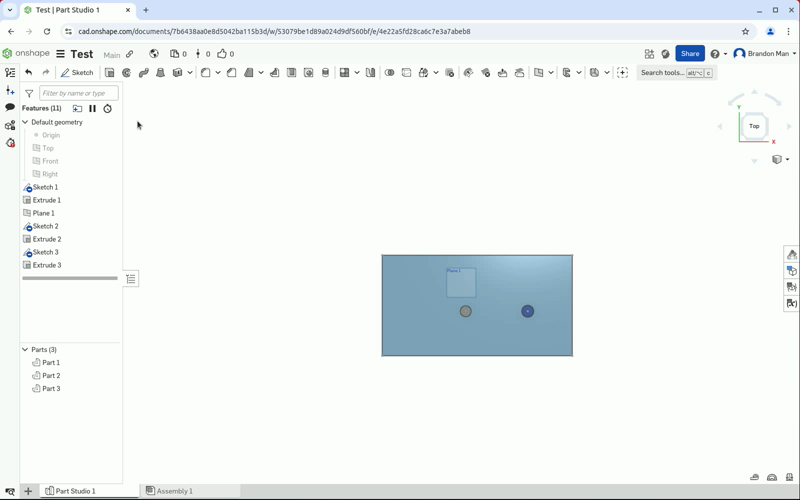
key(up, 3)
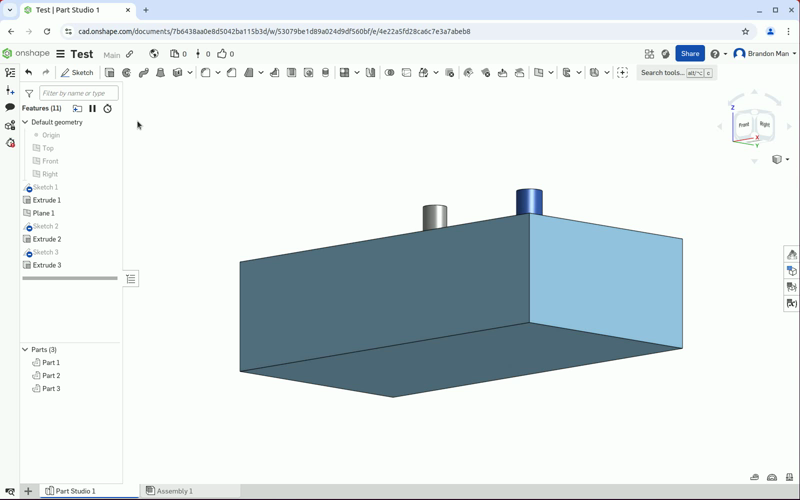
key(left, 3)
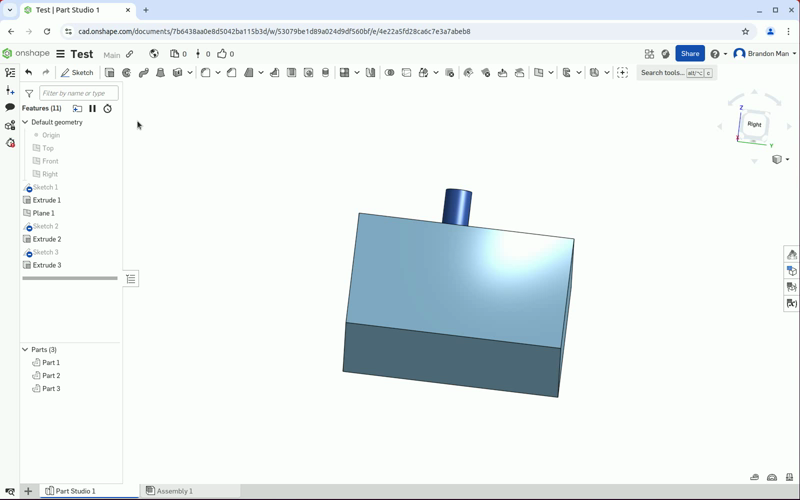
key(right, 3)
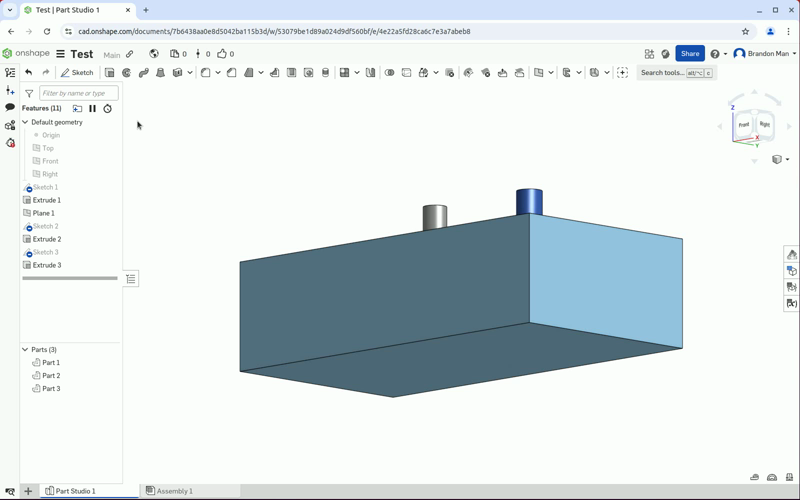
key(down, 3)
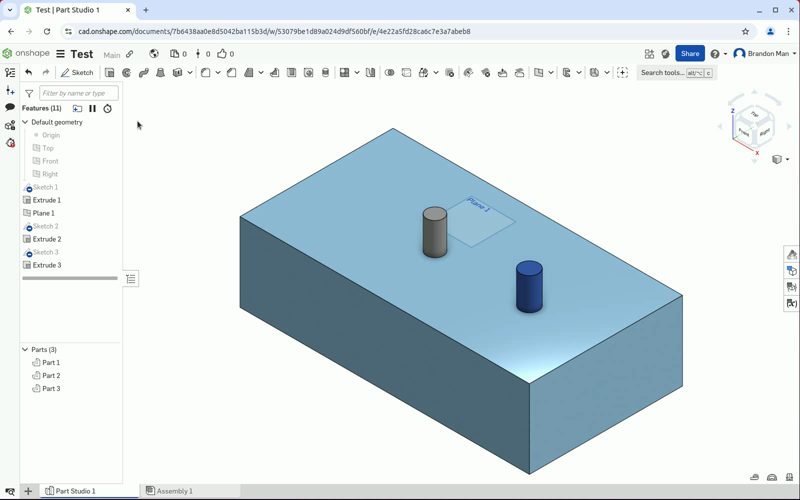
mouse_move(73, 189)
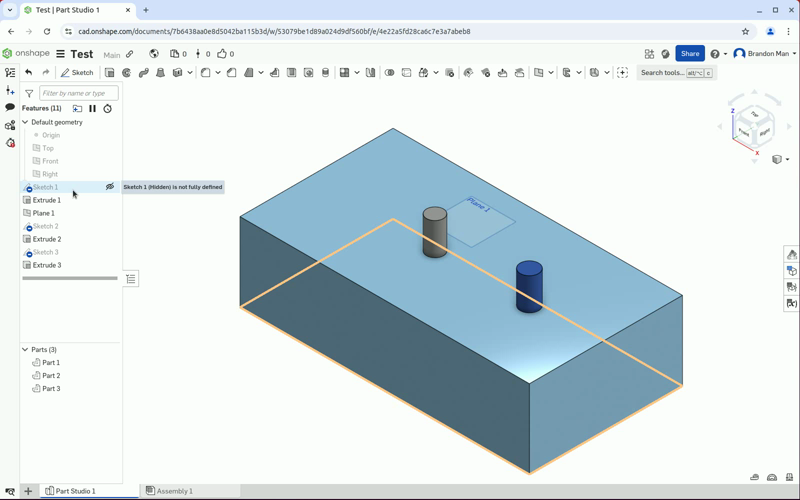
click(73, 189)